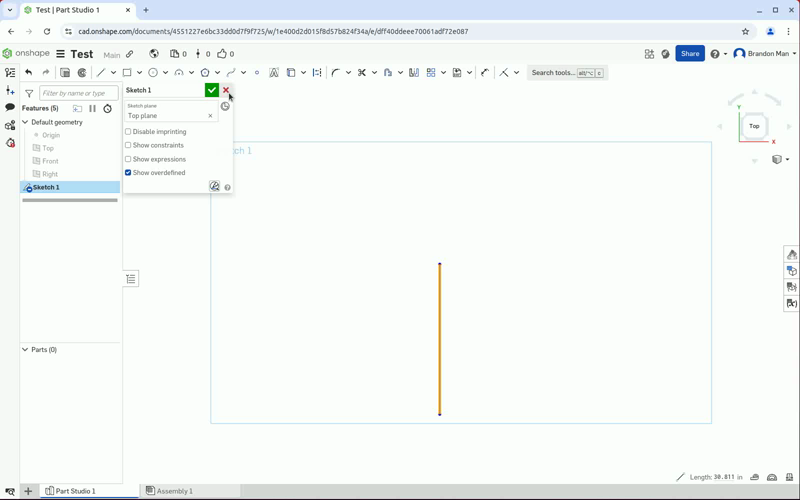
key(shift+h)
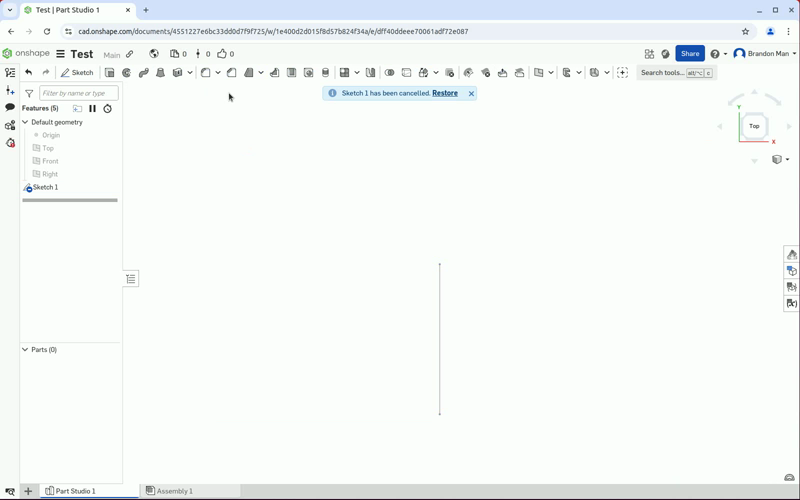
key(shift+s)
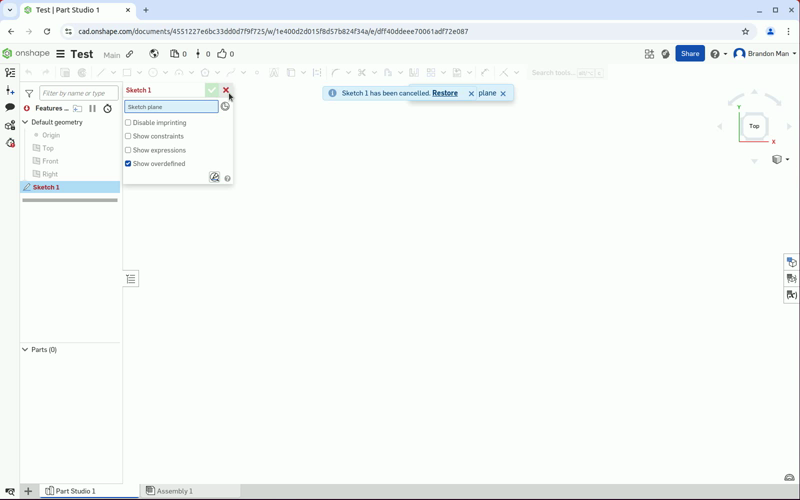
mouse_move(73, 150)
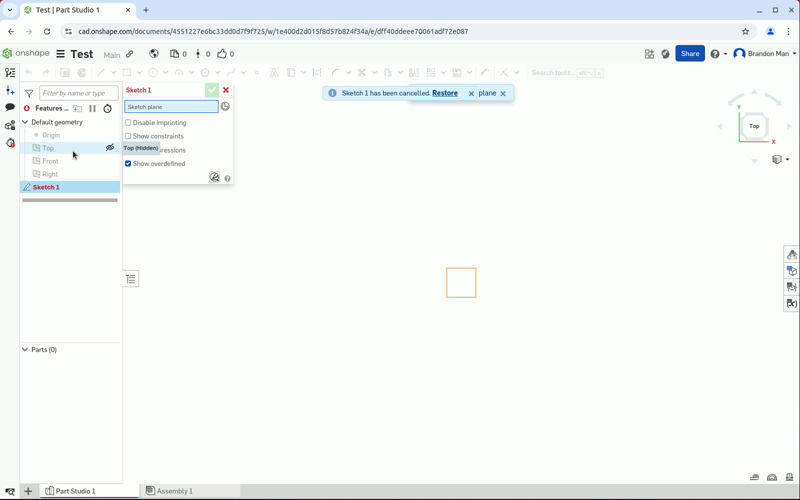
click(73, 150)
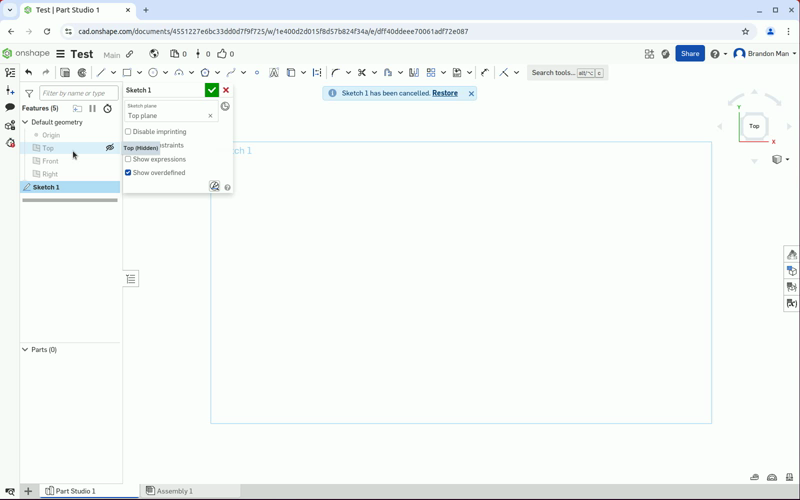
mouse_move(73, 352)
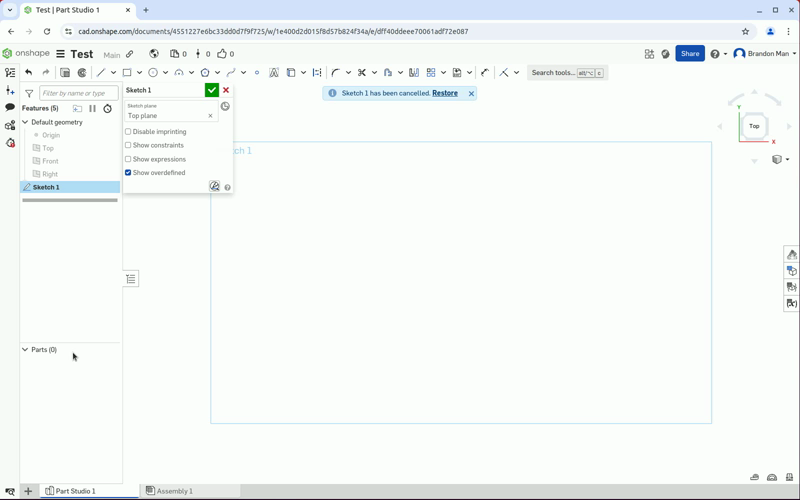
key(y)
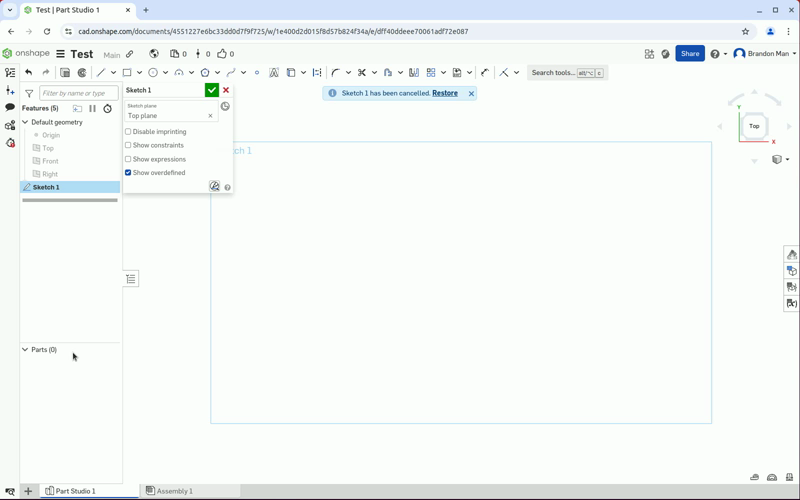
key(c)
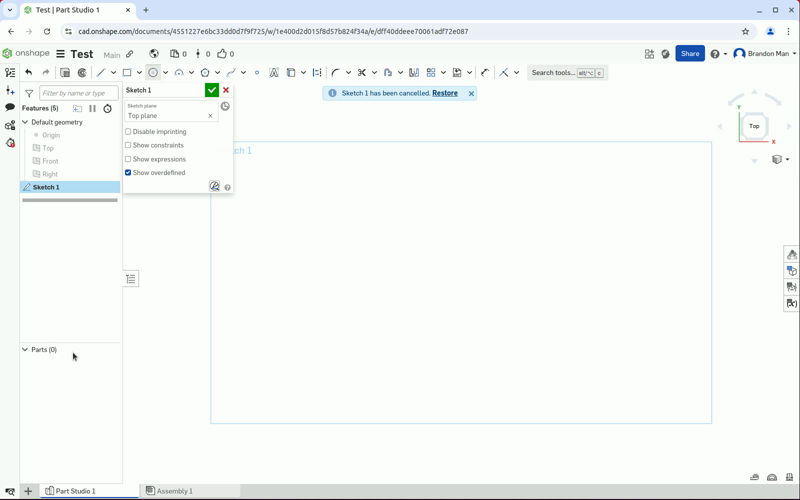
key_down(shift)
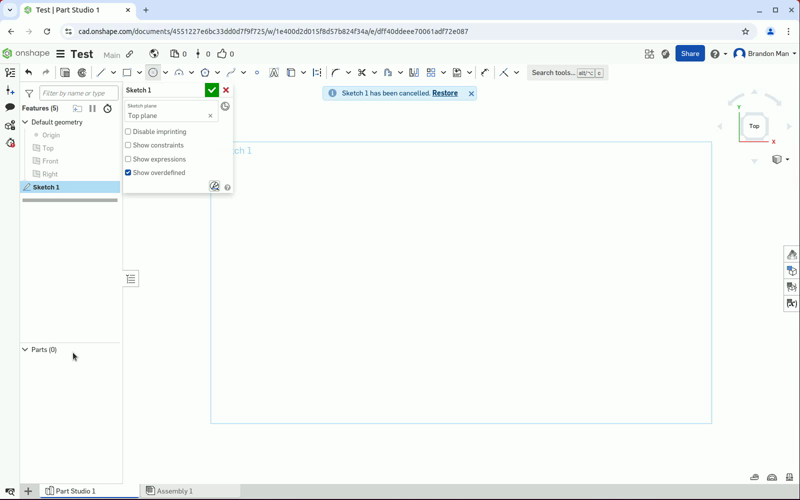
mouse_move(461, 238)
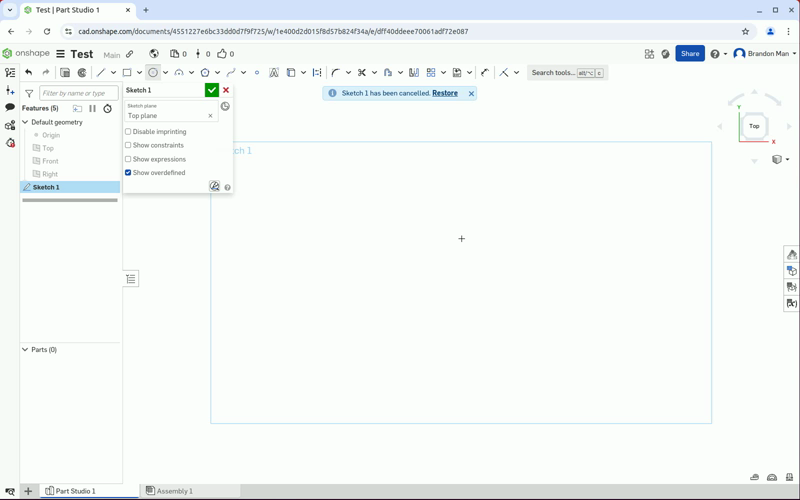
click(461, 238)
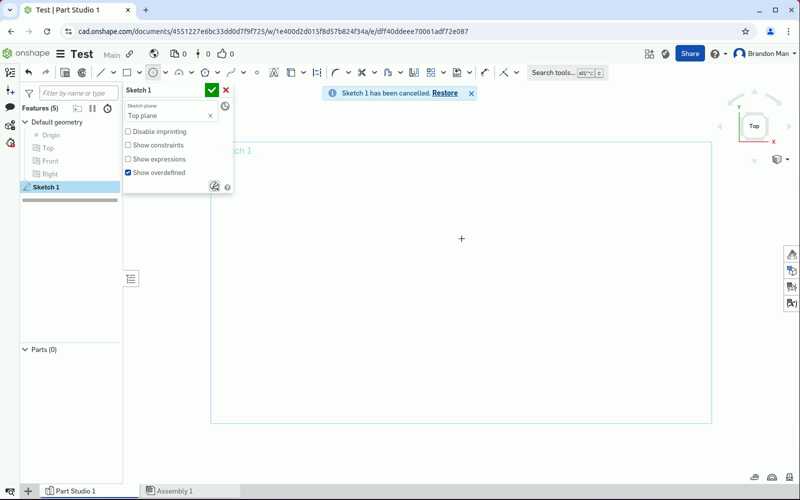
key_up(shift)
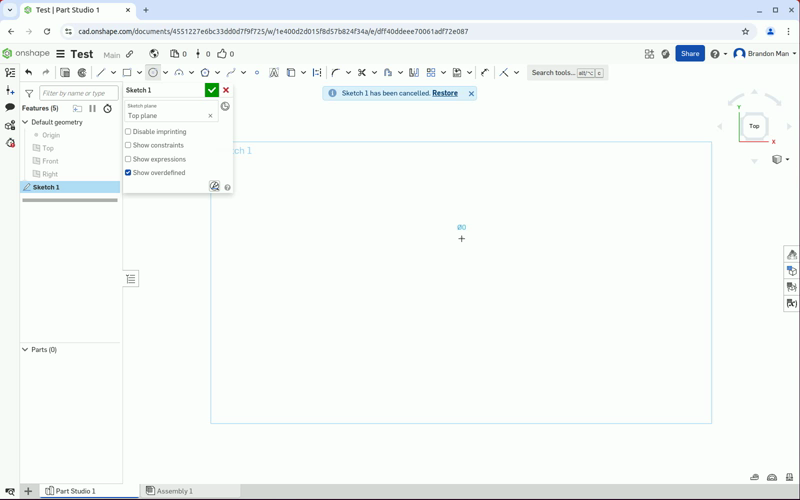
mouse_move(507, 238)
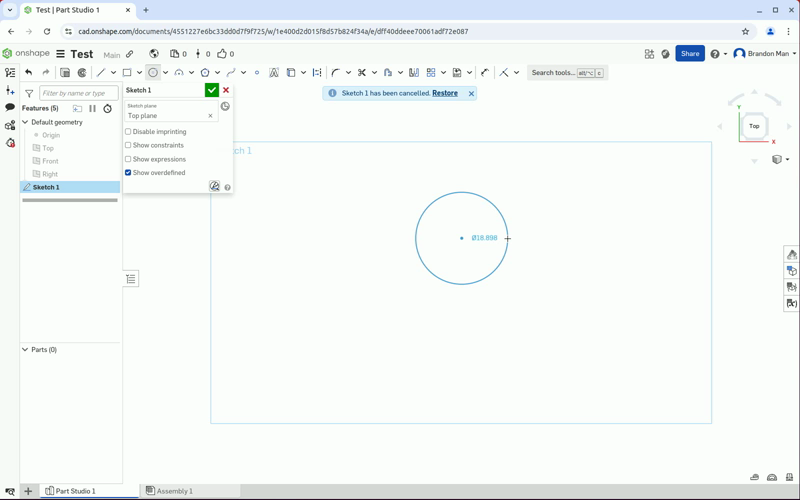
click(507, 238)
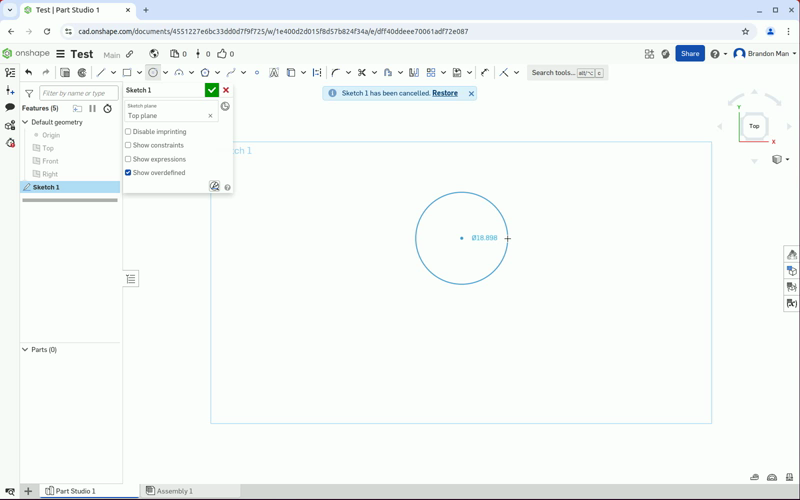
key(esc)
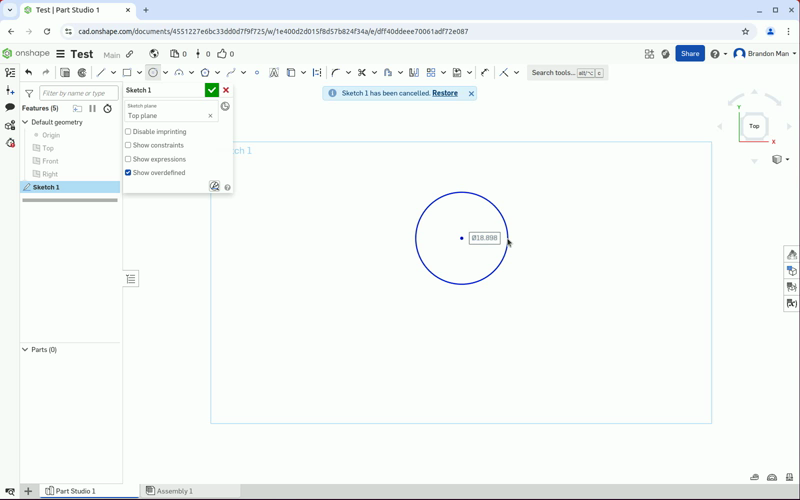
key(c)
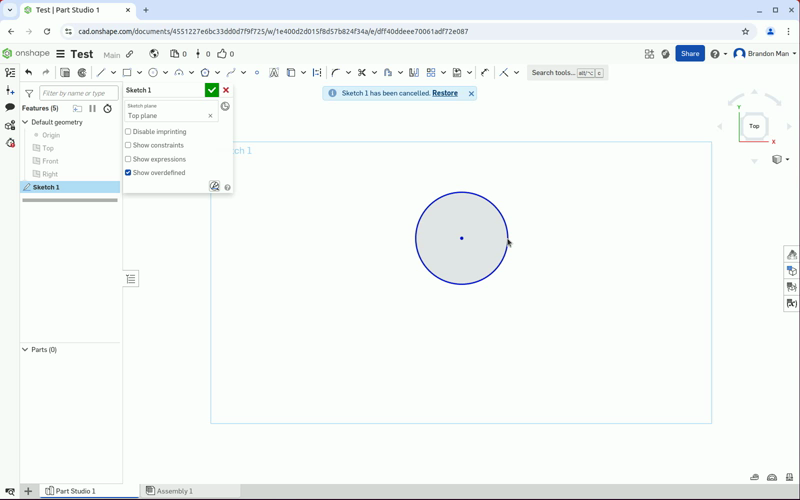
key_down(shift)
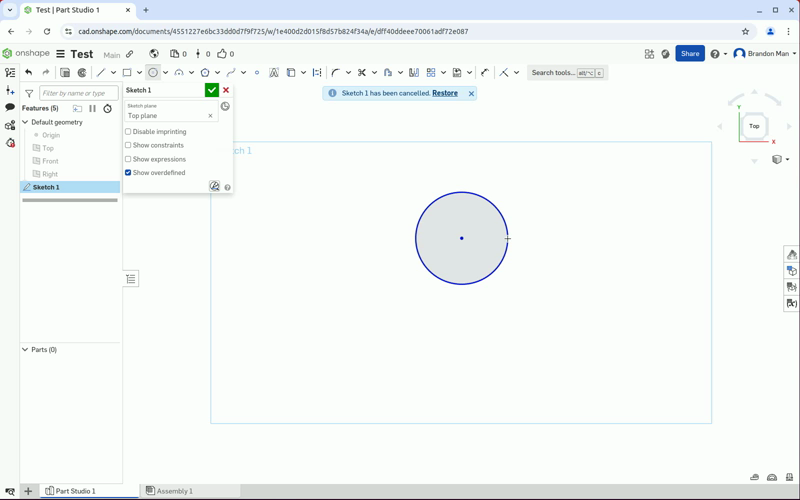
mouse_move(461, 238)
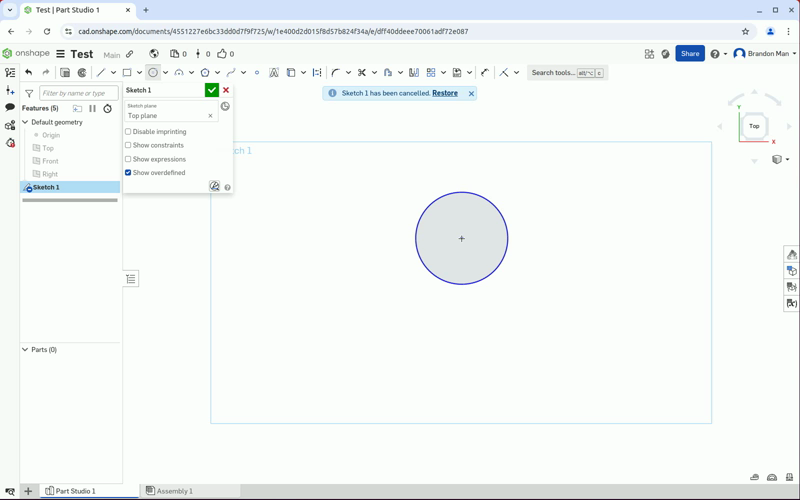
click(461, 238)
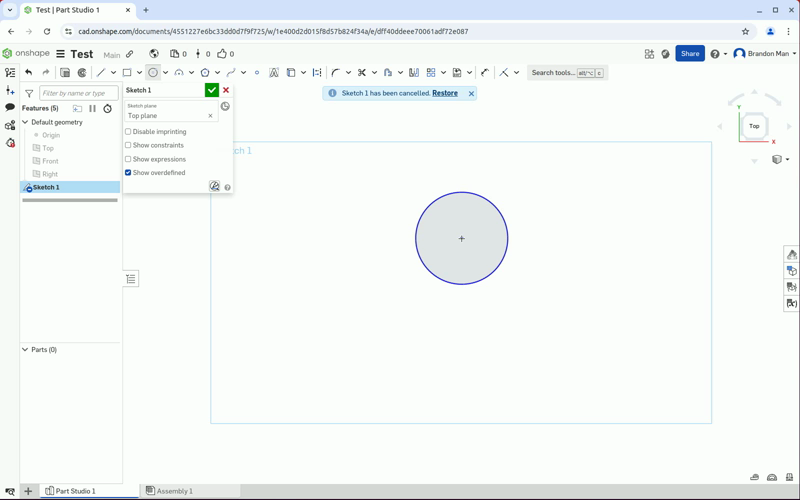
key_up(shift)
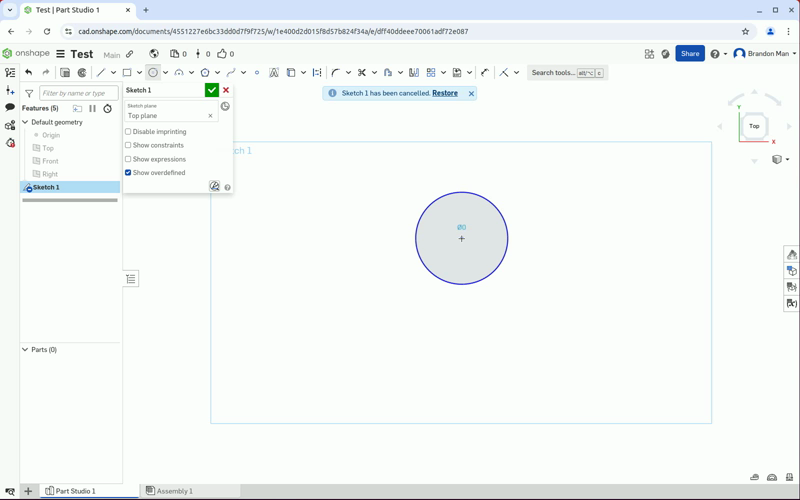
mouse_move(484, 238)
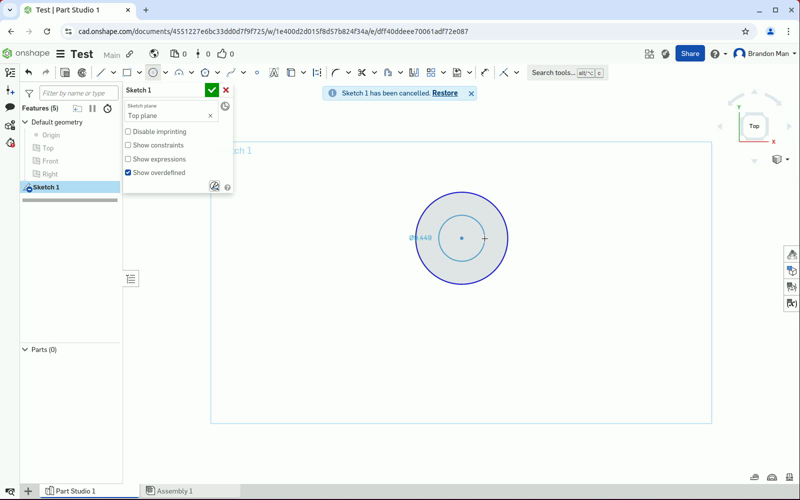
click(484, 238)
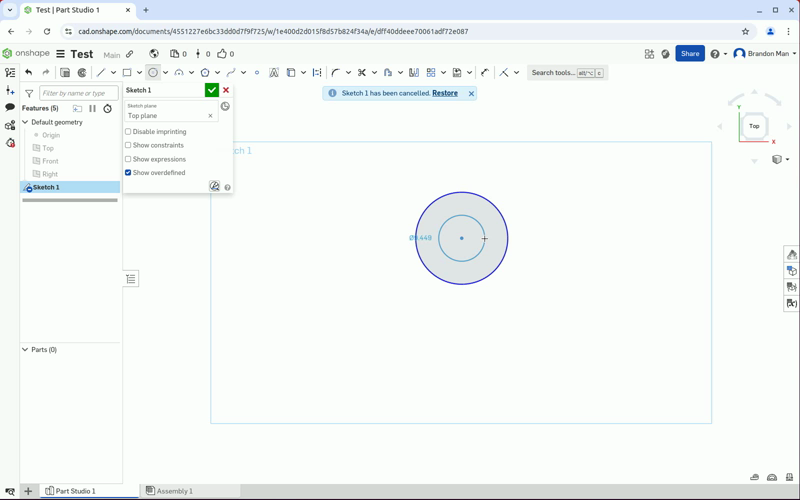
key(esc)
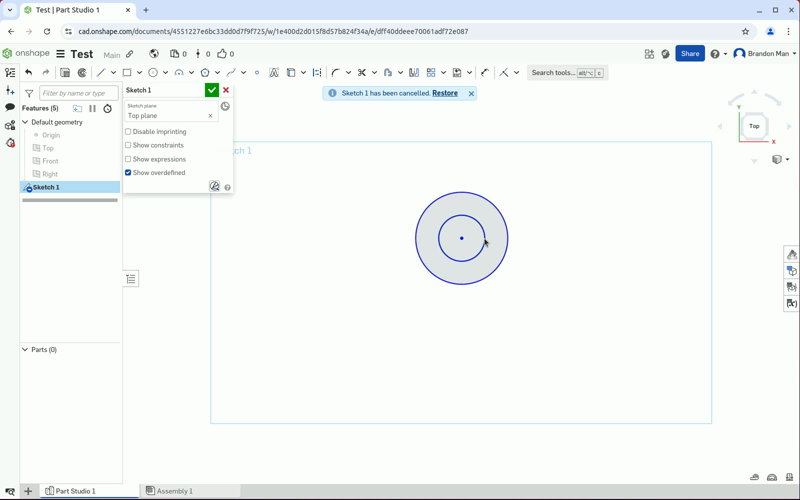
mouse_move(441, 213)
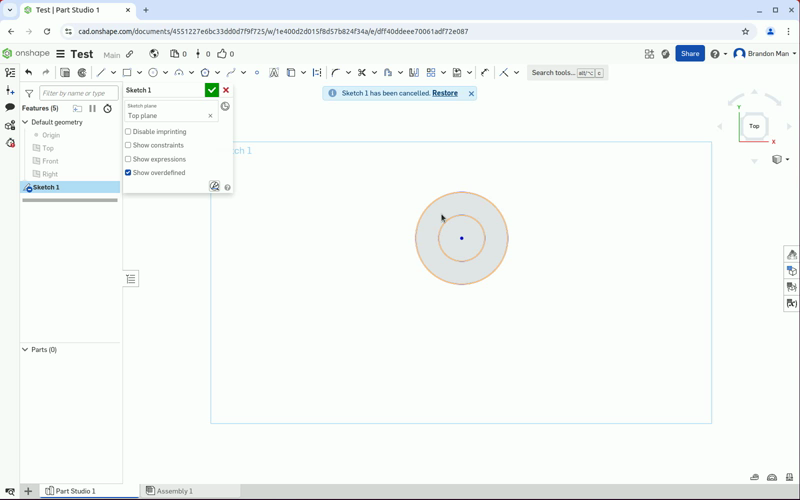
click(441, 213)
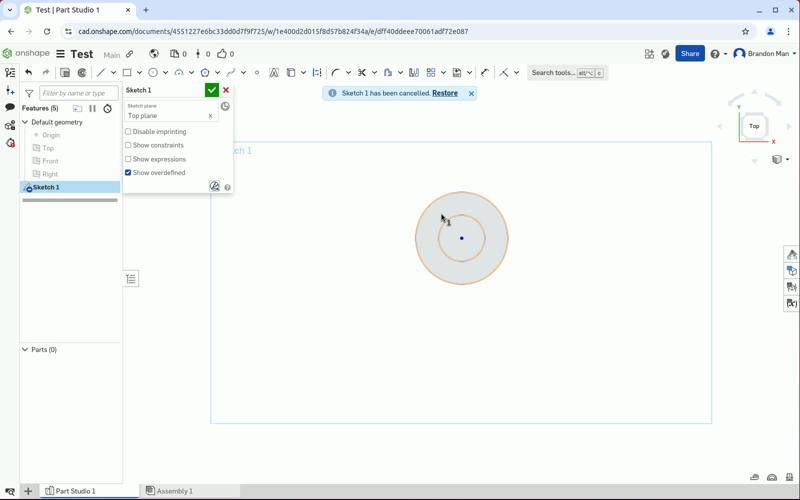
mouse_move(73, 352)
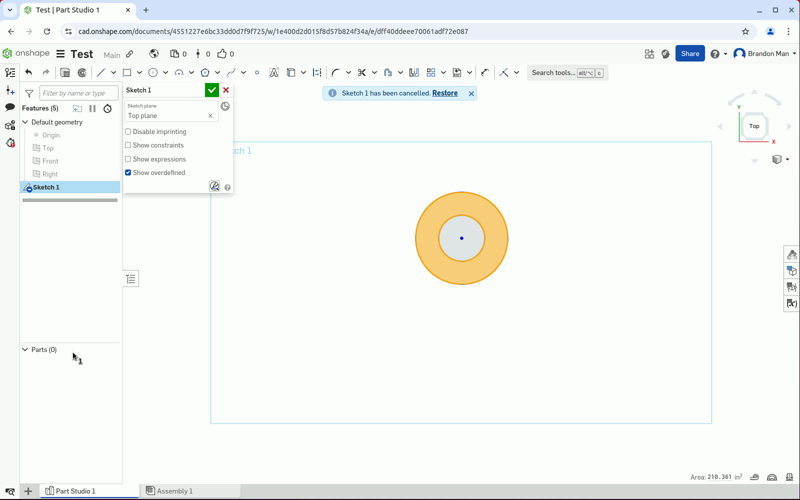
key(shift+y)
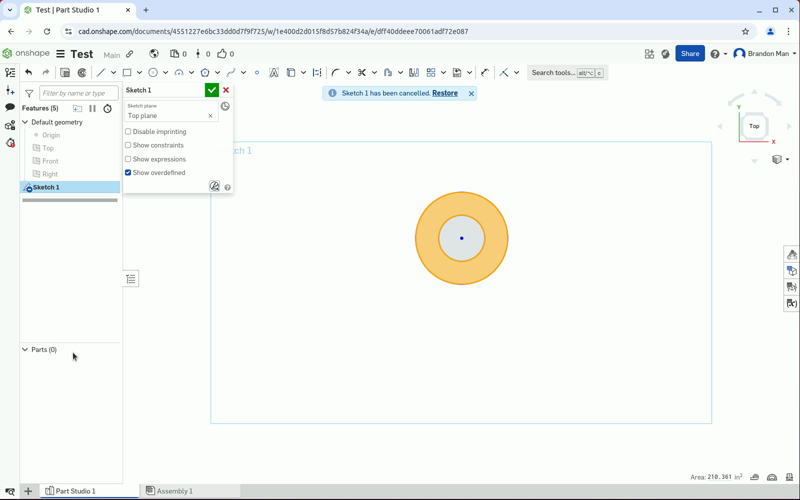
key(shift+e)
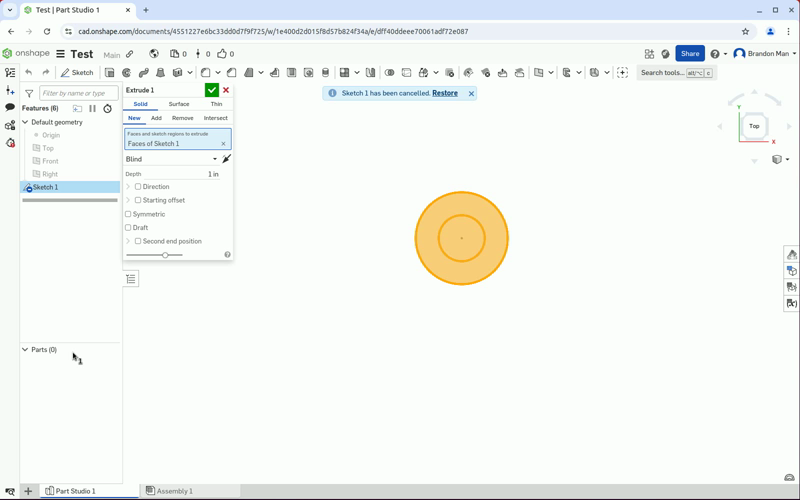
mouse_move(143, 106)
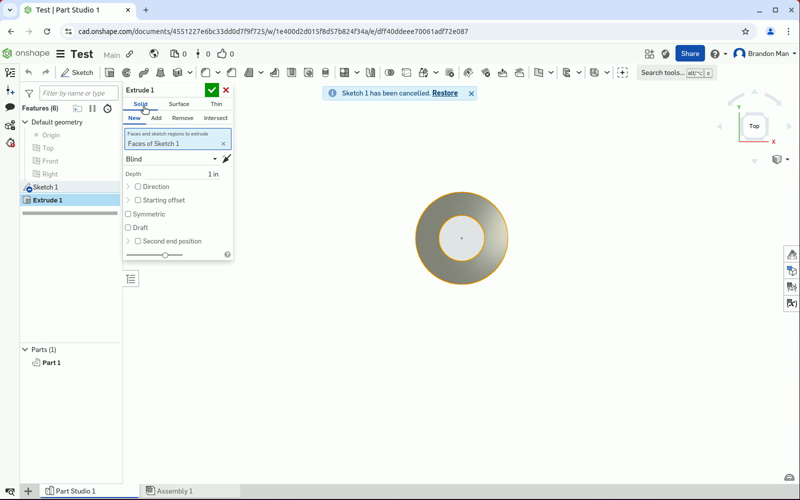
click(143, 106)
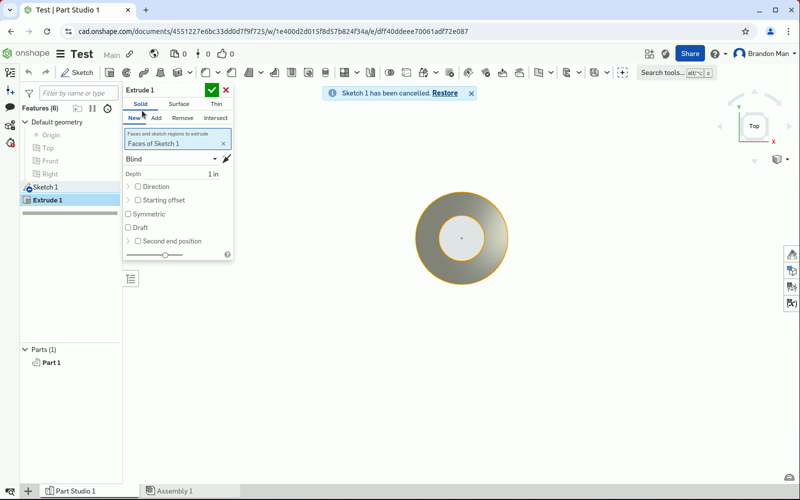
mouse_move(137, 120)
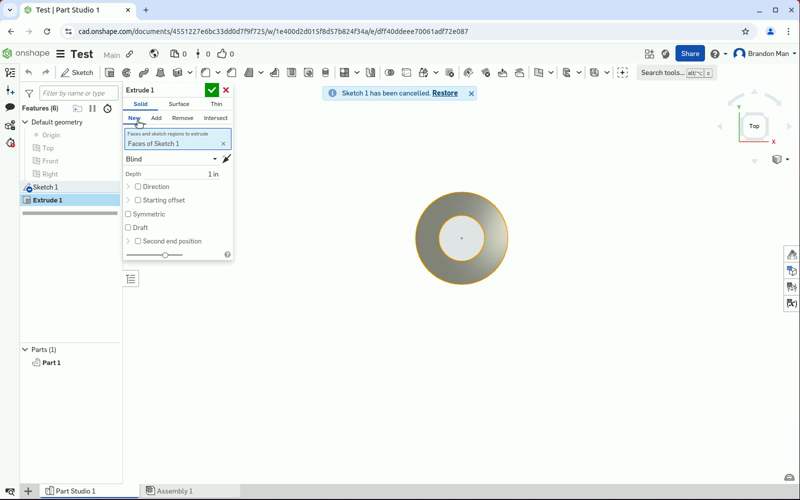
click(137, 120)
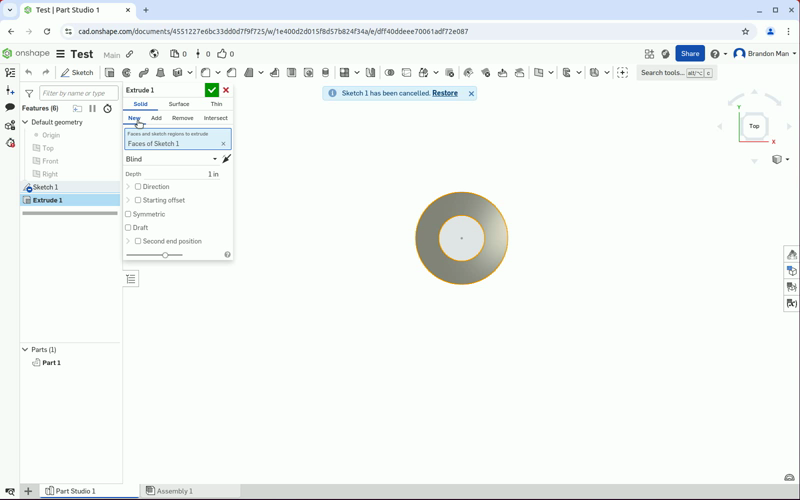
key(tab, 4)
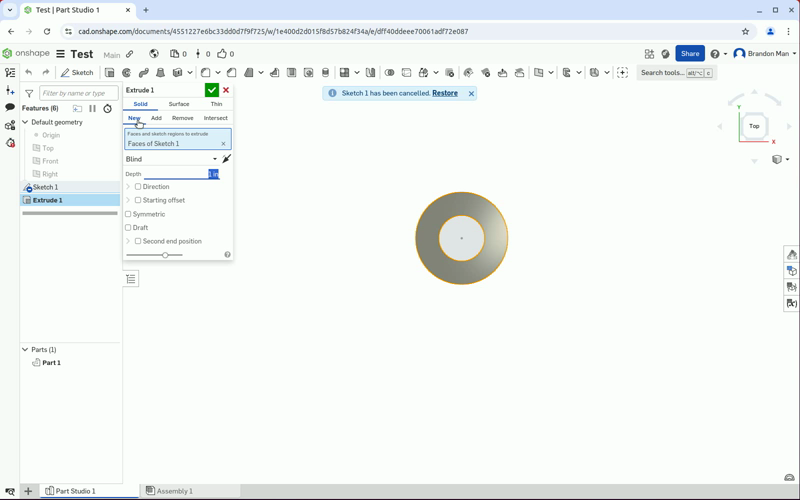
text(-4.574)
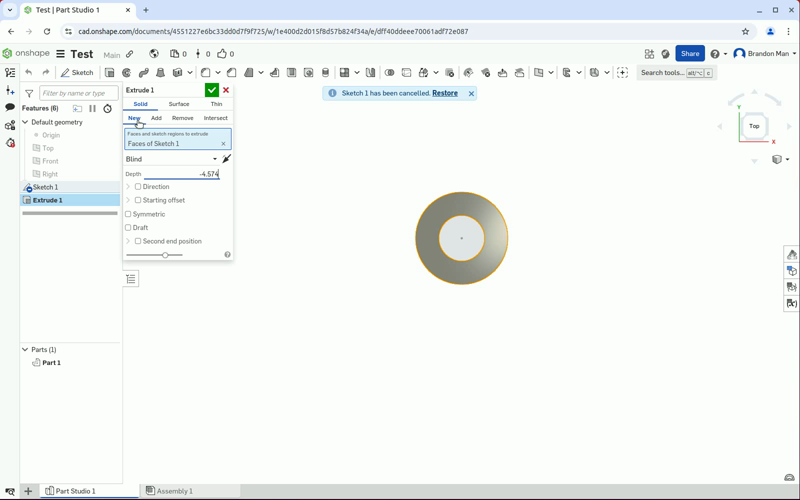
key(enter)
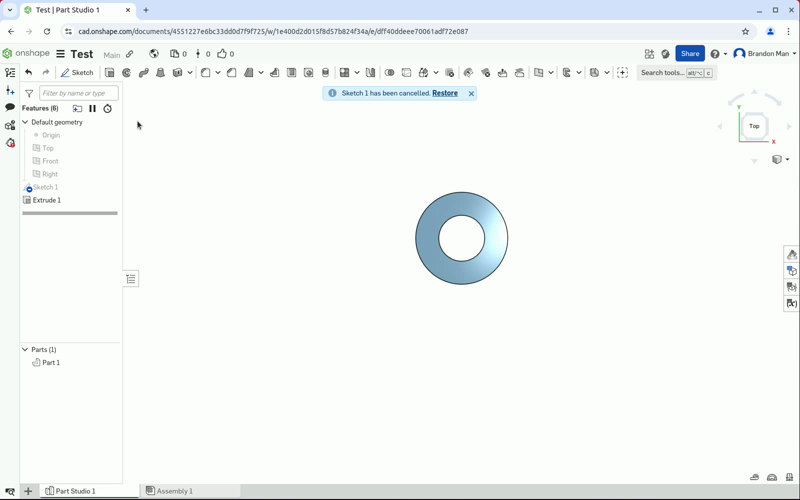
key(shift+h)
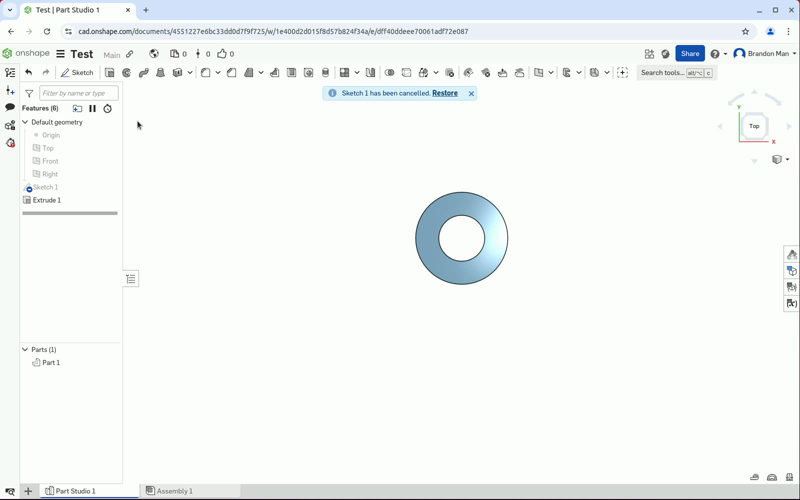
key(shift+h)
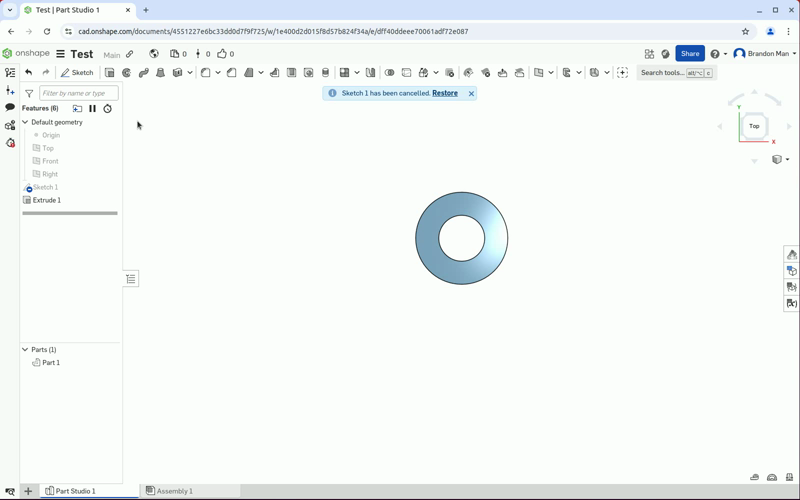
mouse_move(73, 189)
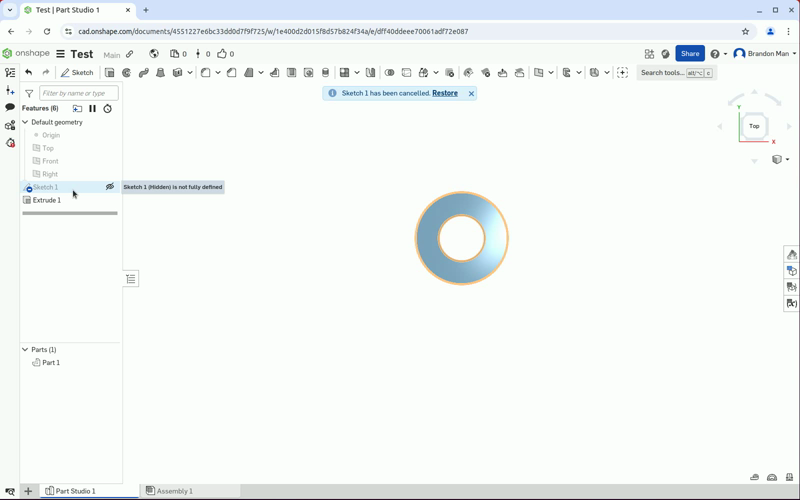
click(73, 189)
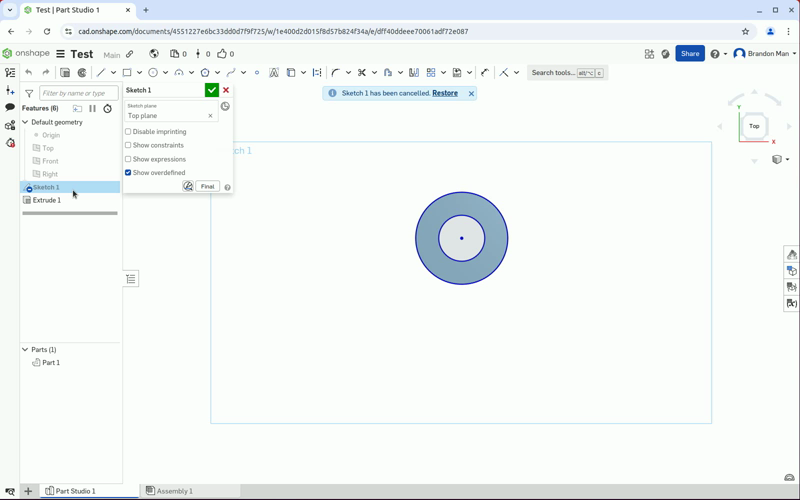
mouse_move(229, 92)
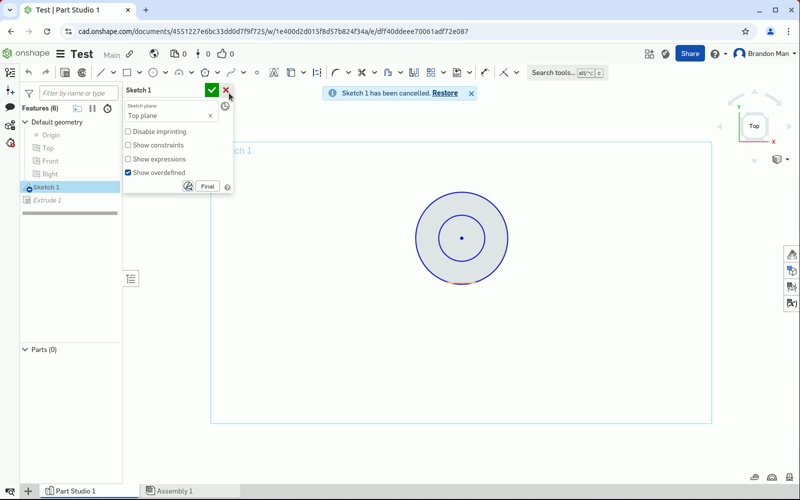
click(229, 92)
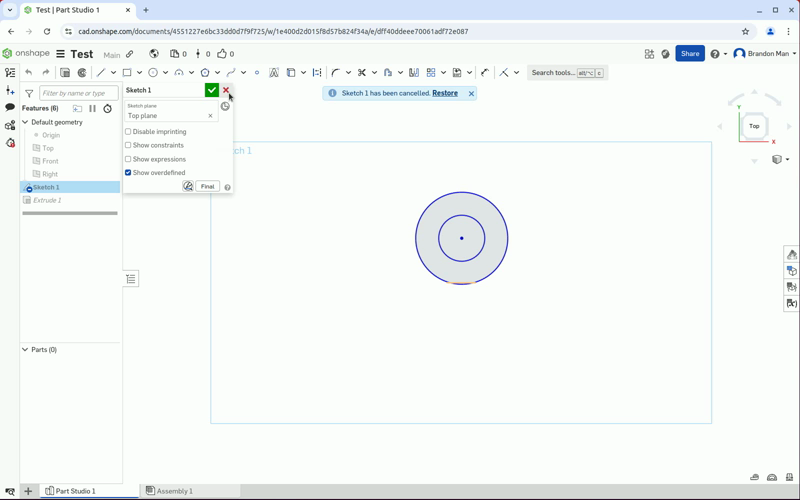
key(shift+s)
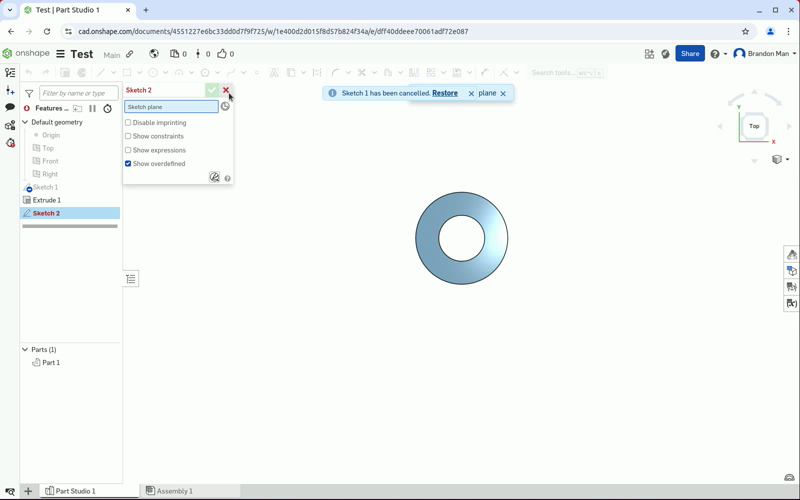
mouse_move(73, 150)
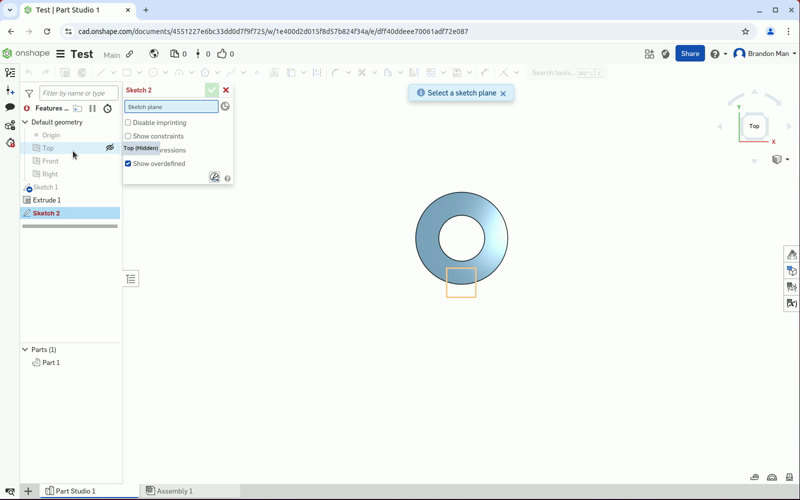
click(73, 150)
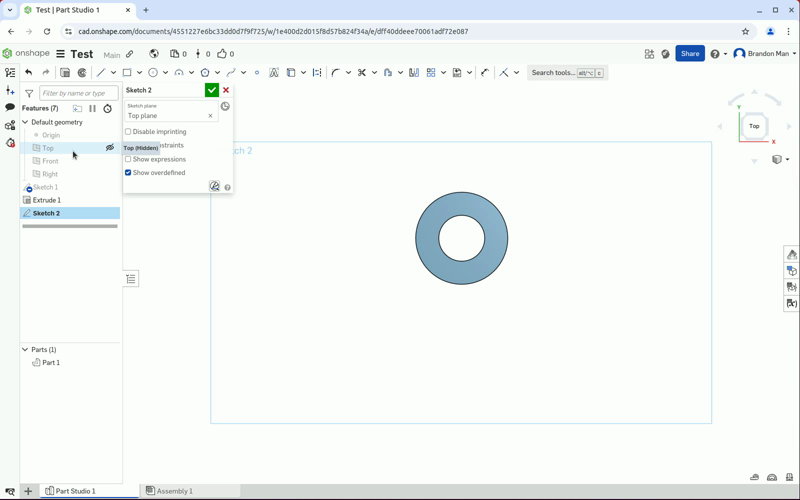
mouse_move(73, 352)
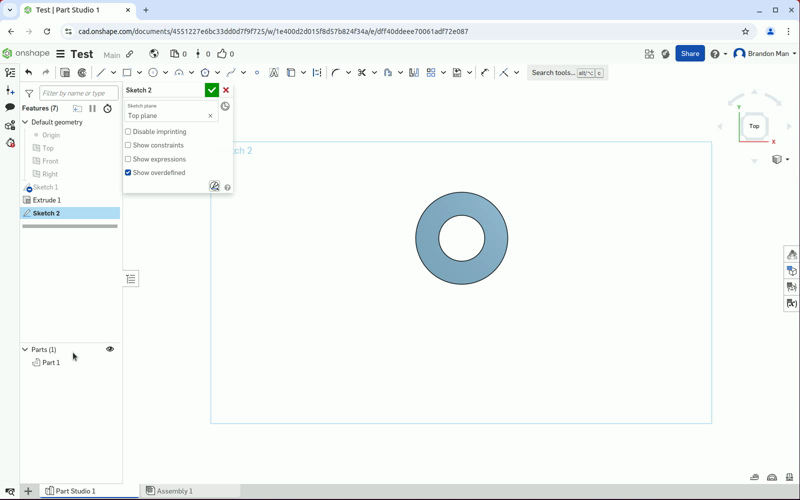
key(y)
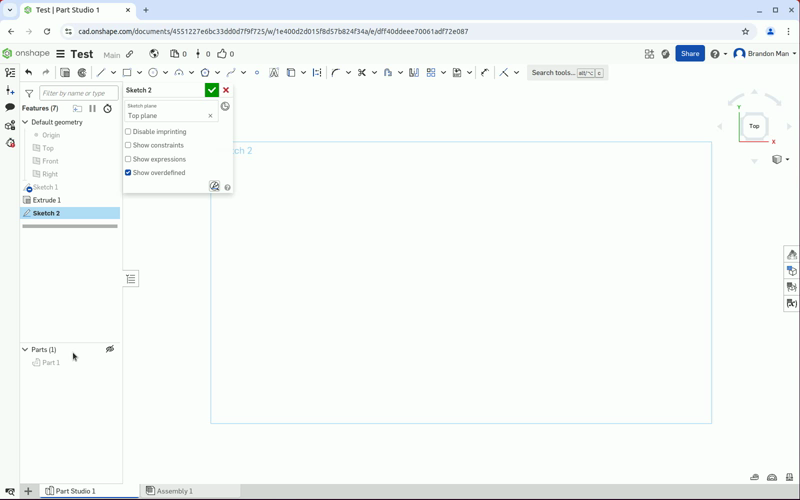
key(l)
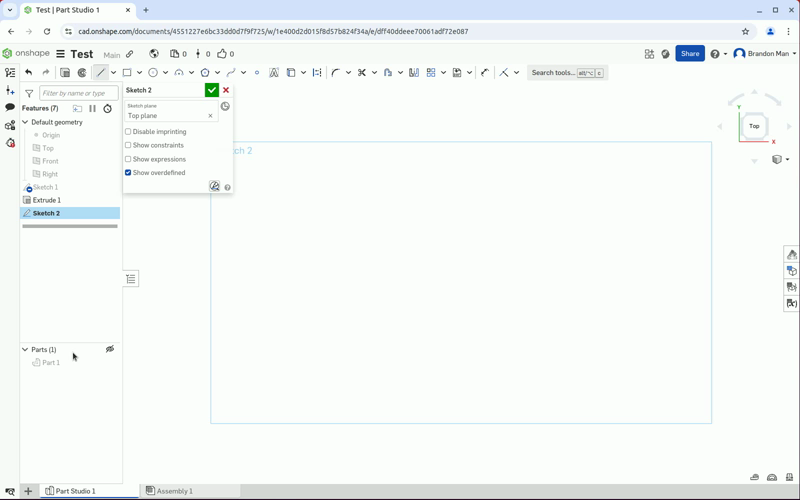
key_down(shift)
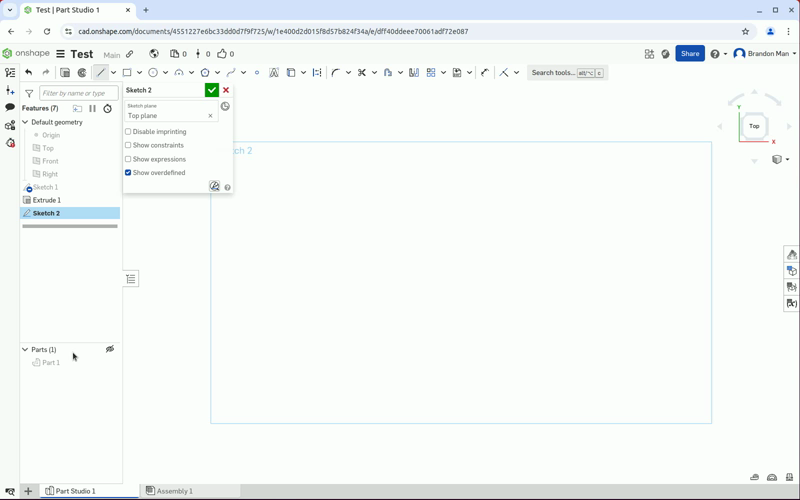
mouse_move(460, 282)
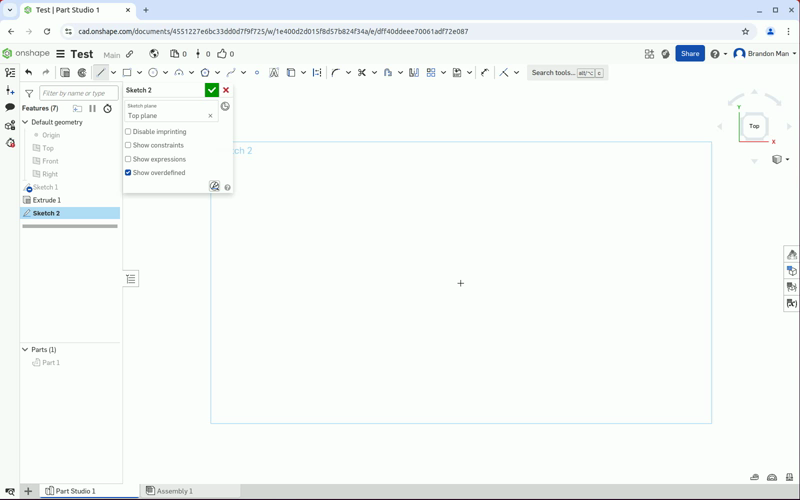
click(460, 282)
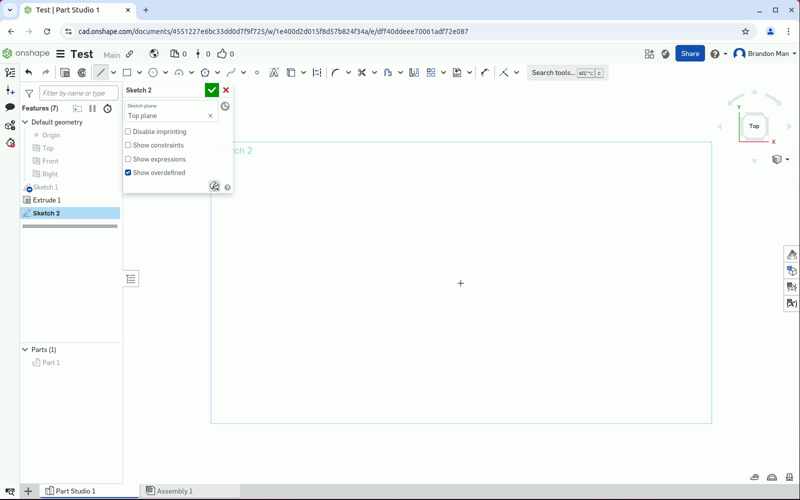
key_up(shift)
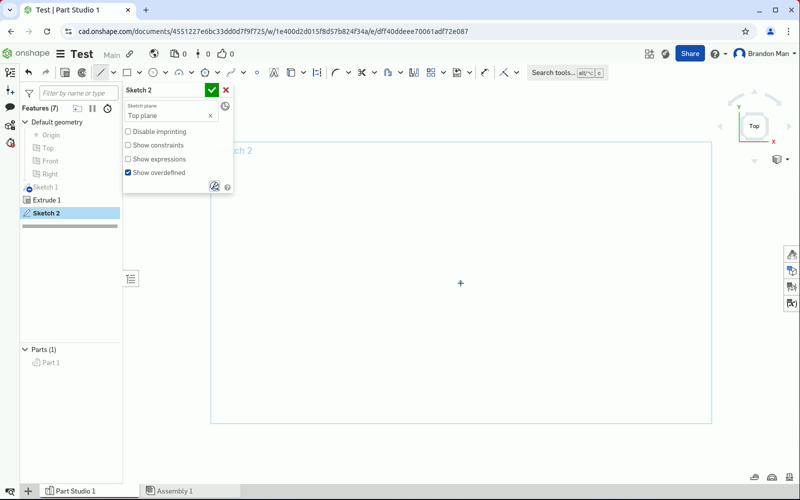
key_down(shift)
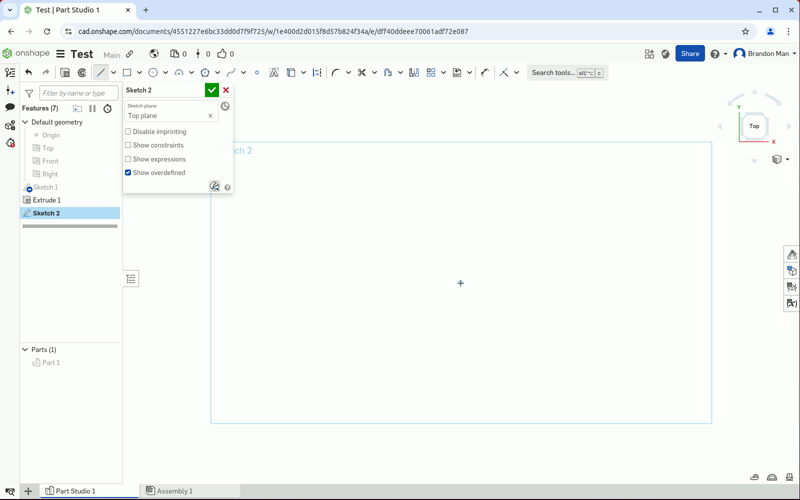
mouse_move(528, 282)
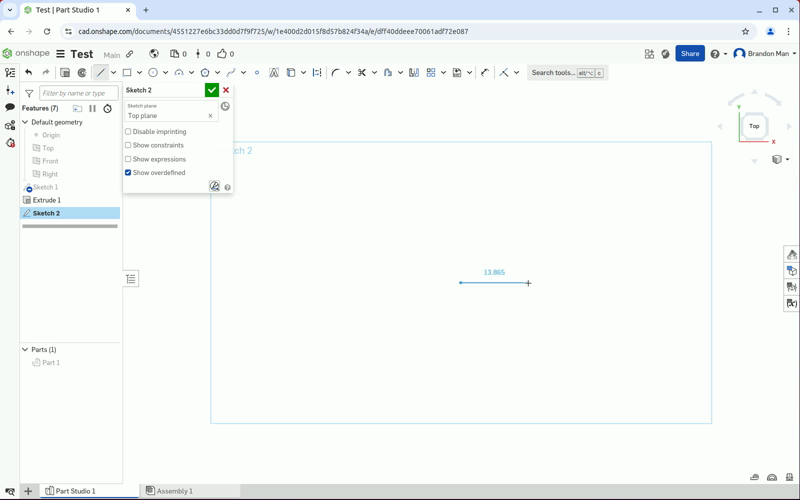
click(528, 282)
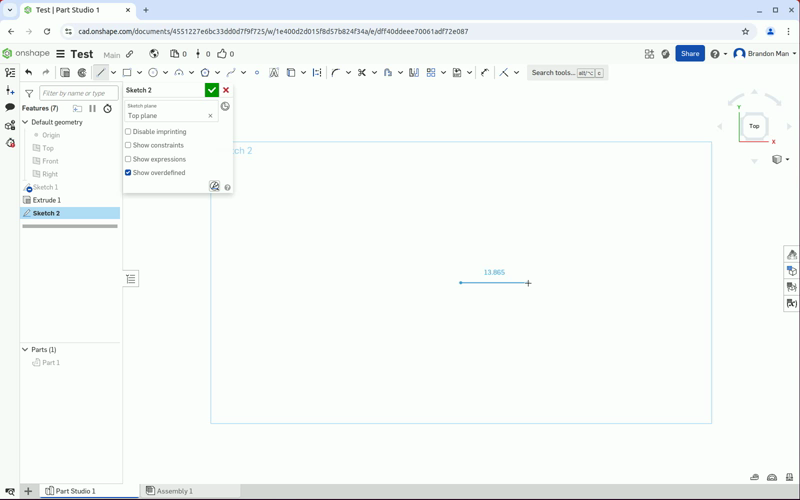
key_up(shift)
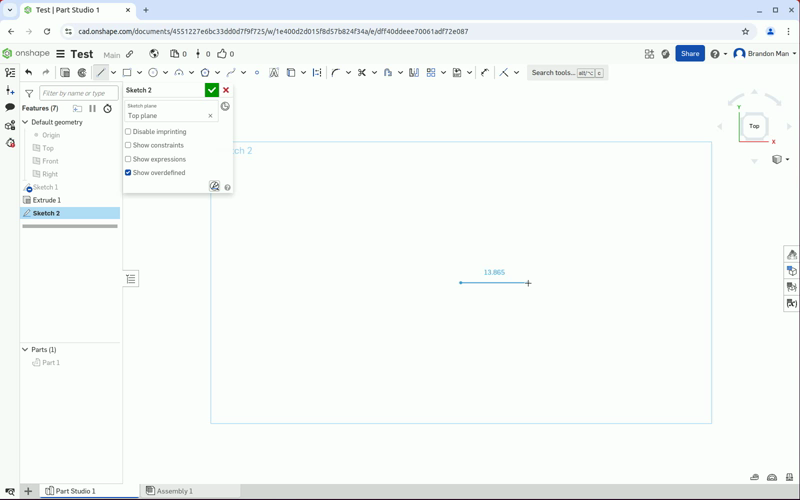
key_down(shift)
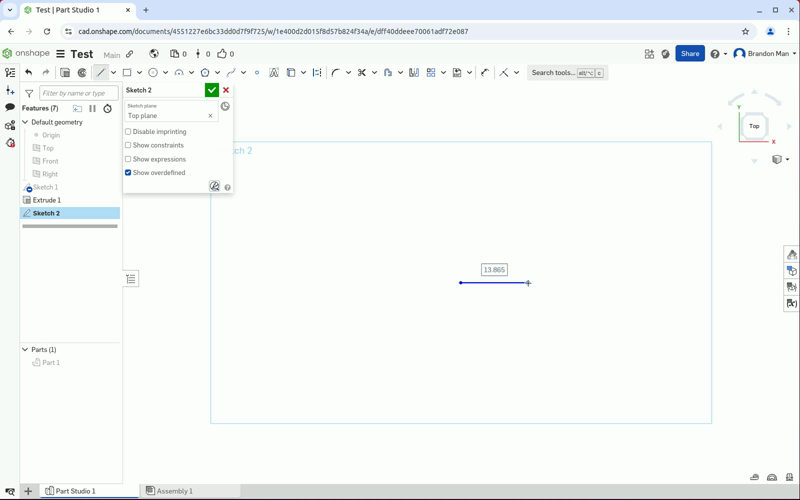
mouse_move(573, 237)
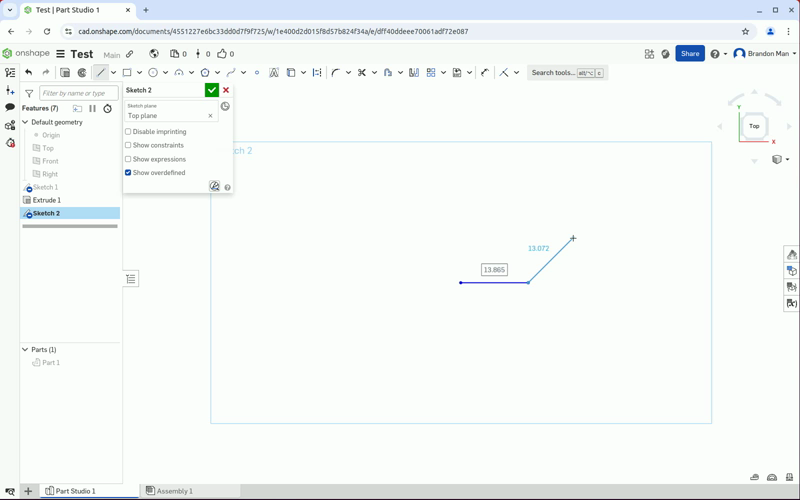
click(573, 237)
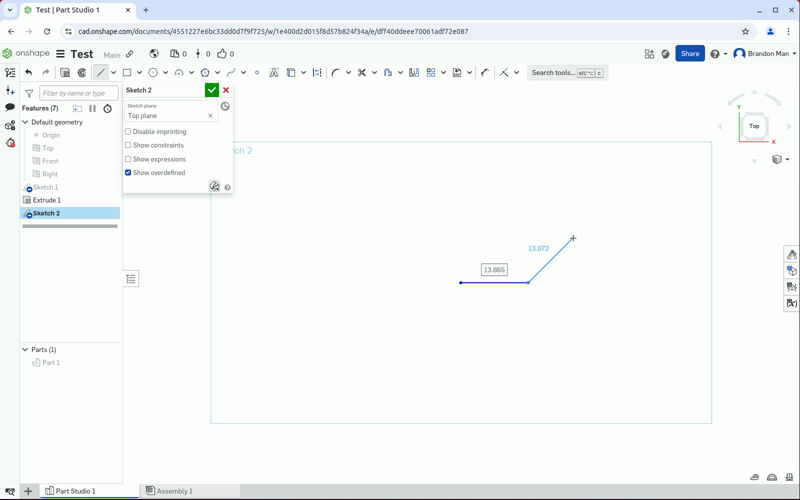
key_up(shift)
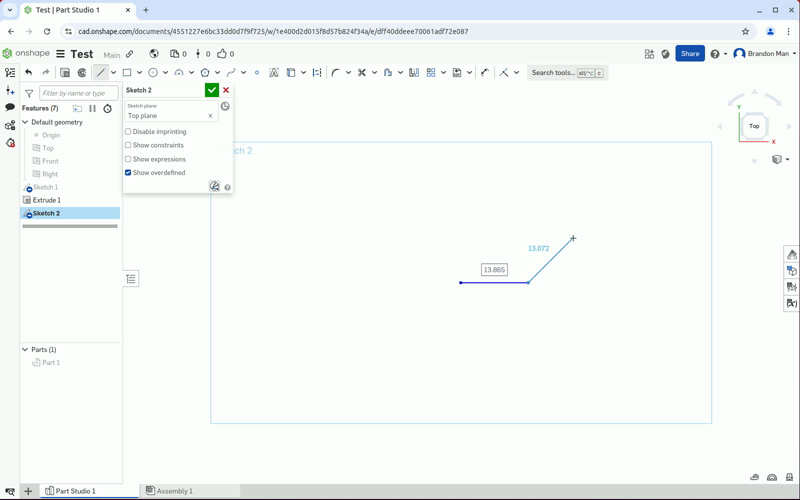
key_down(shift)
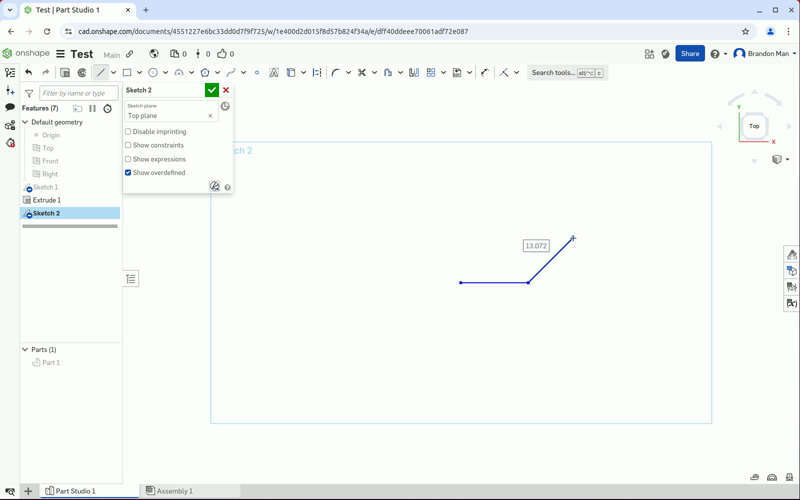
mouse_move(589, 237)
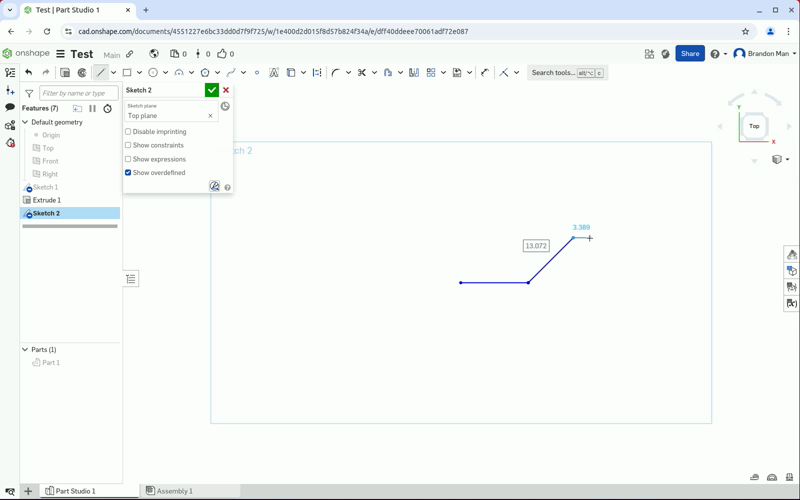
mouse_move(573, 192)
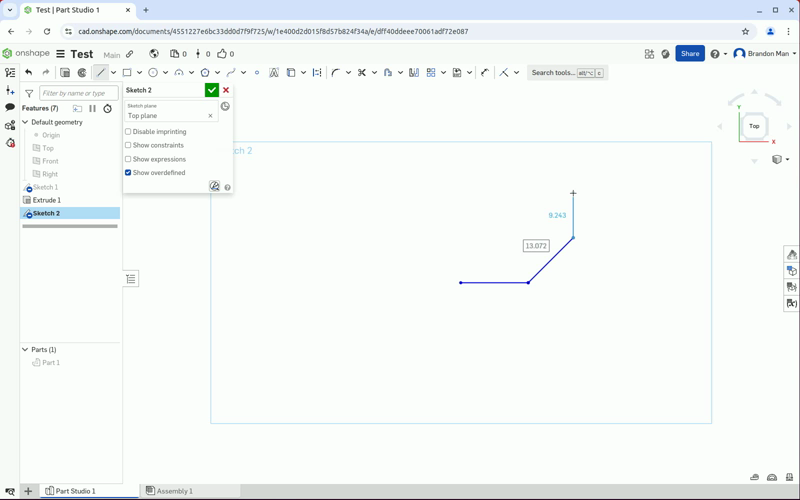
click(573, 192)
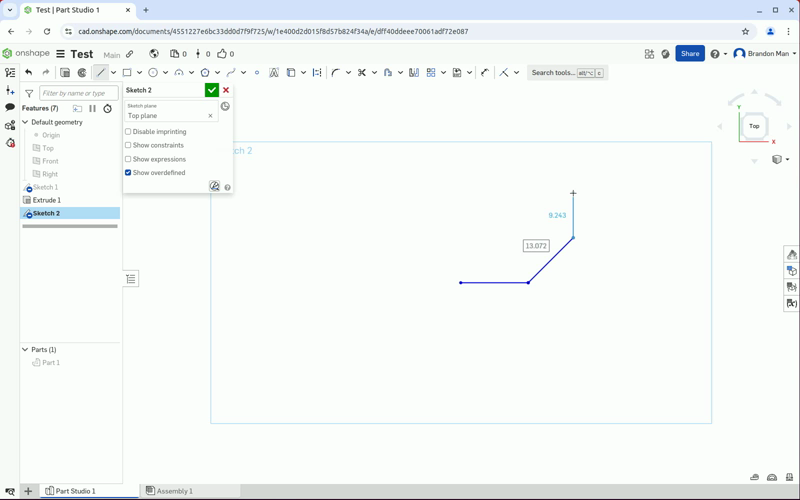
key_up(shift)
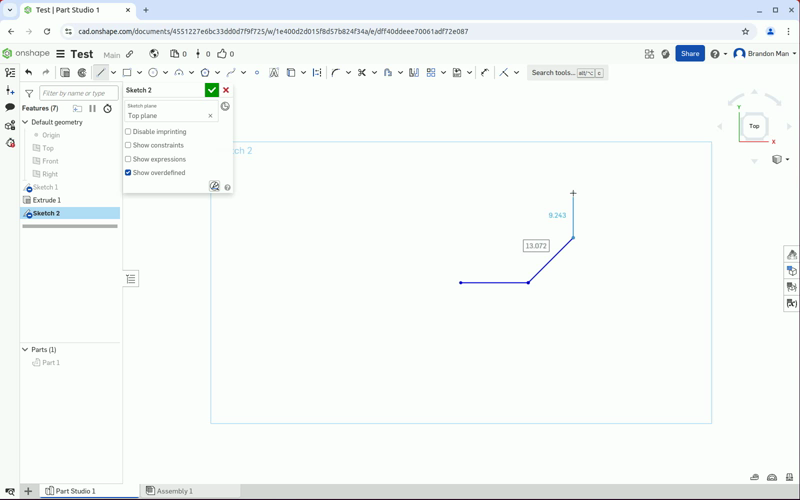
key_down(shift)
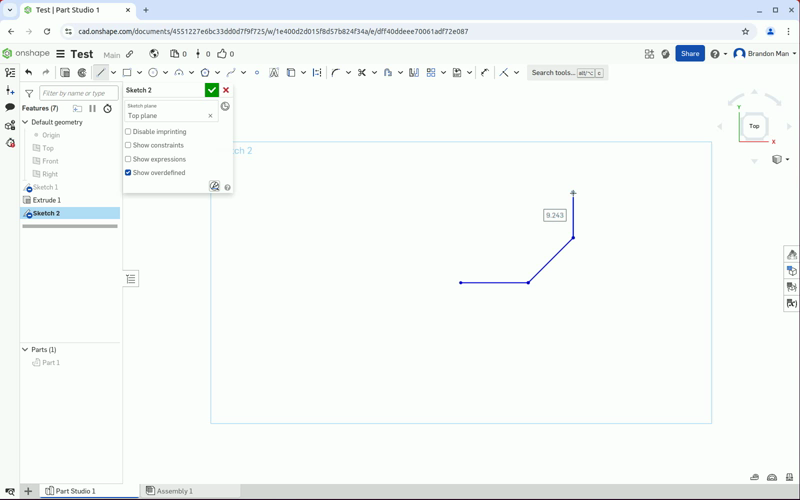
mouse_move(460, 192)
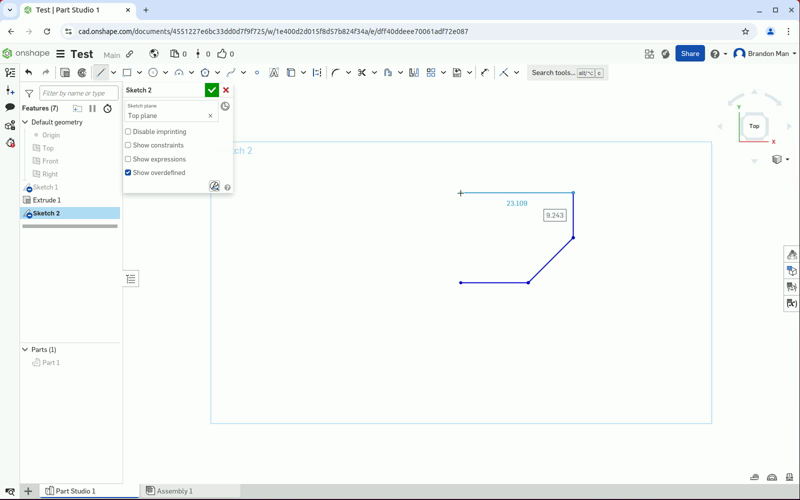
click(460, 192)
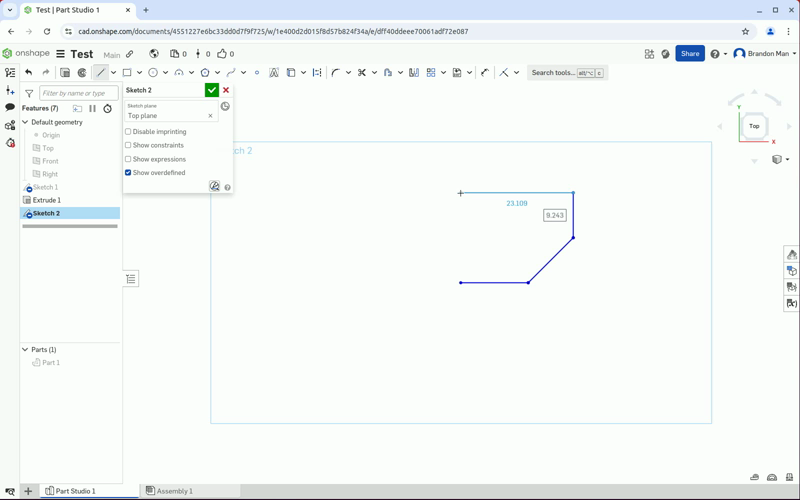
key_up(shift)
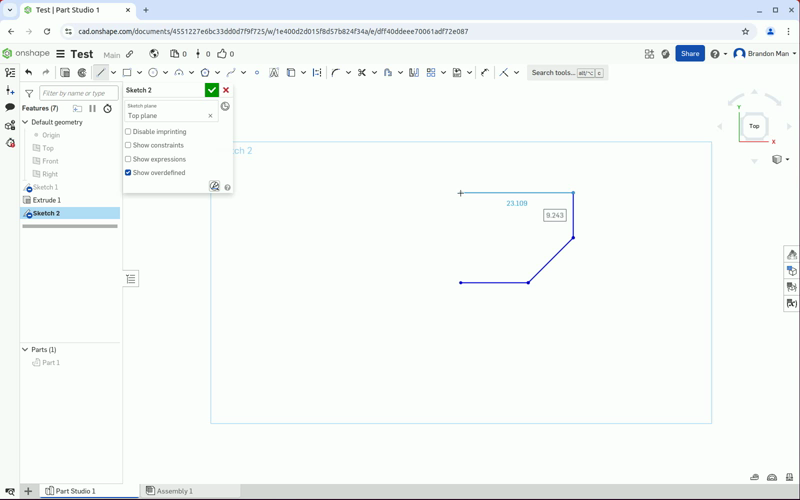
key(esc)
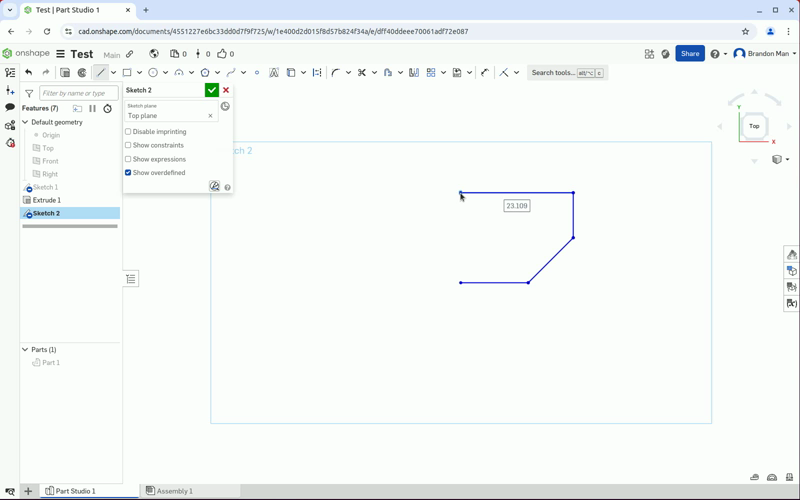
key(a)
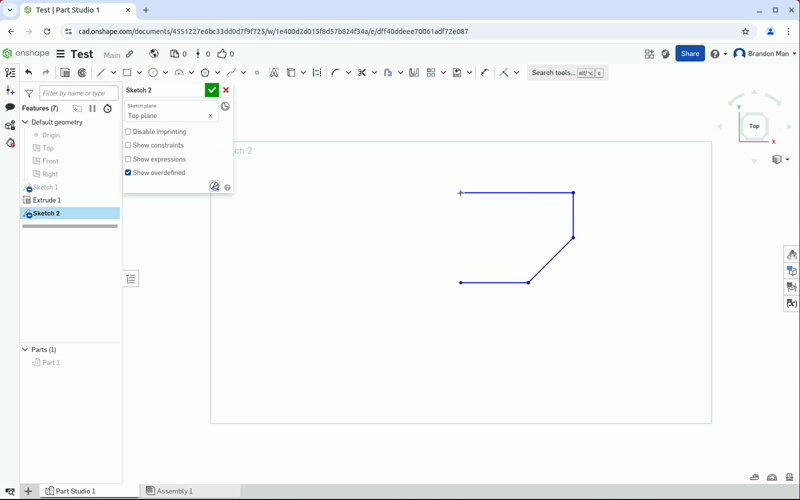
mouse_move(460, 192)
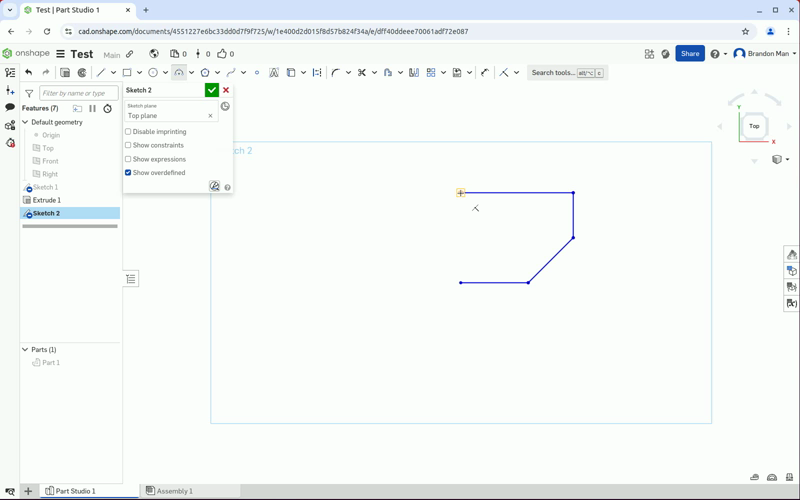
click(460, 192)
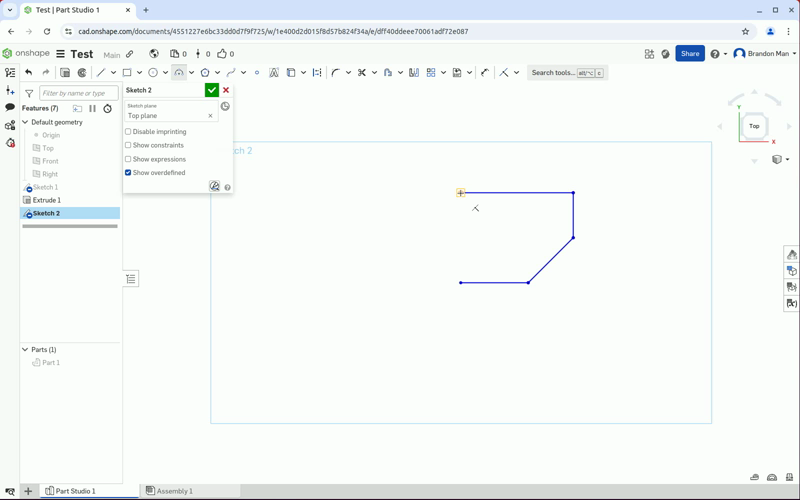
mouse_move(460, 282)
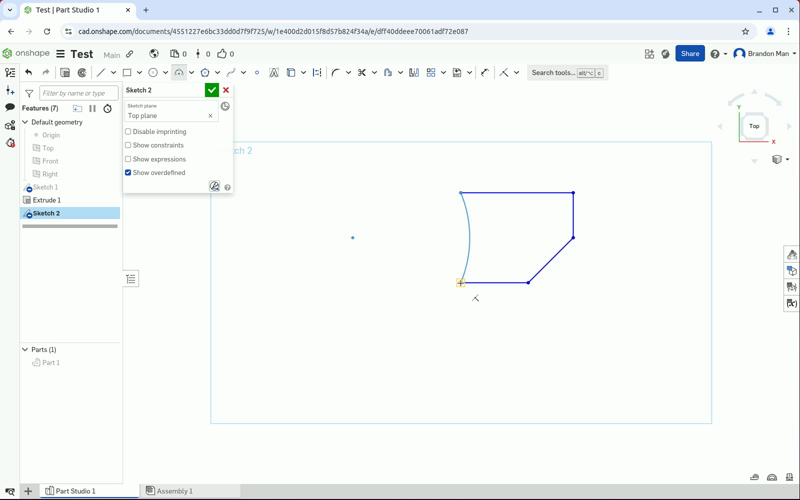
click(460, 282)
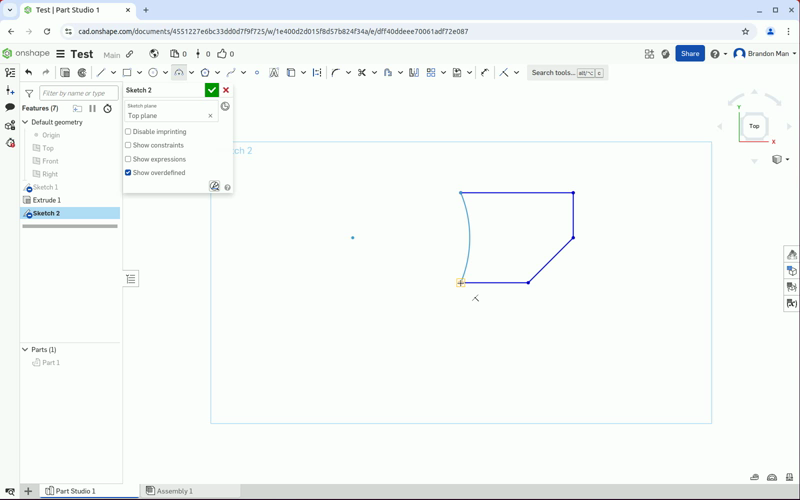
key_down(shift)
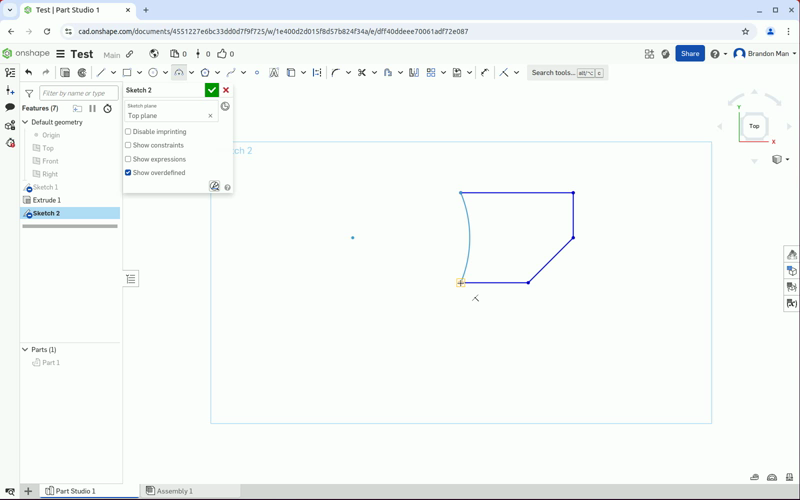
mouse_move(505, 237)
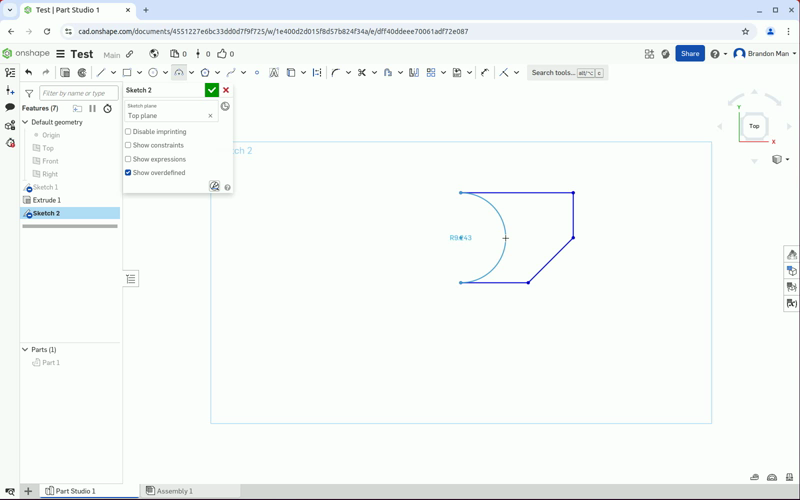
click(505, 237)
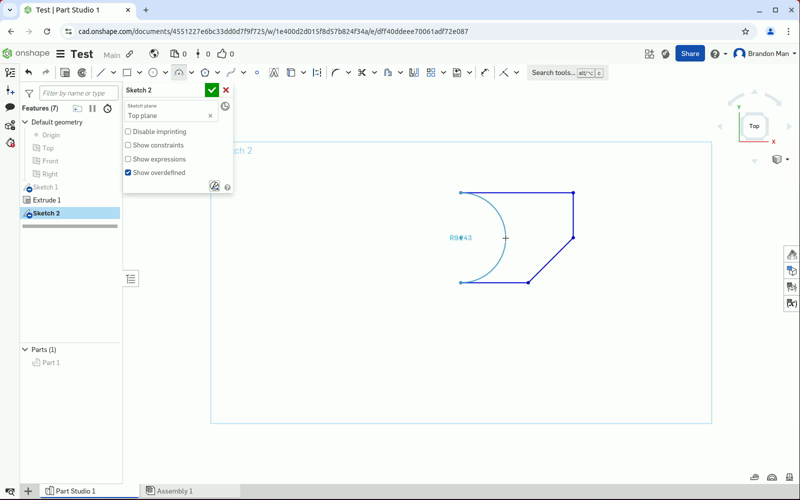
key_up(shift)
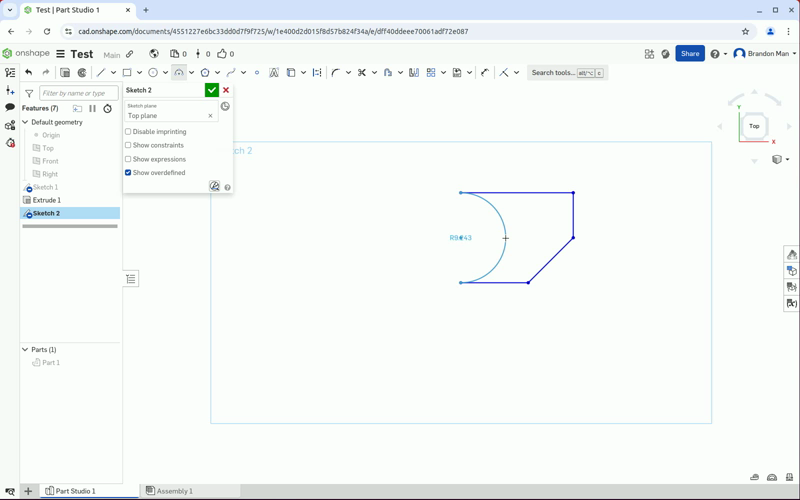
key(esc)
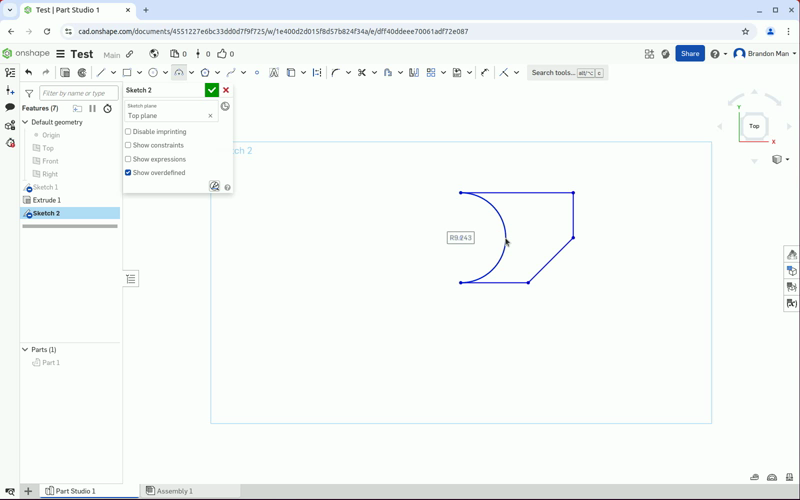
mouse_move(536, 264)
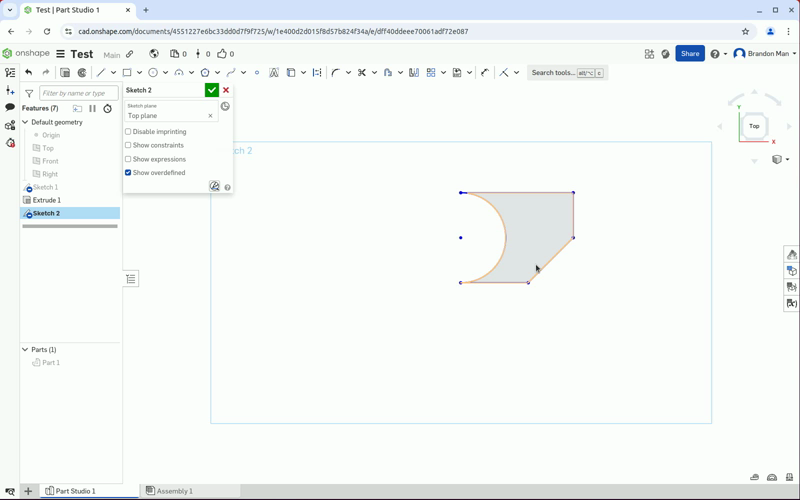
scroll(6)
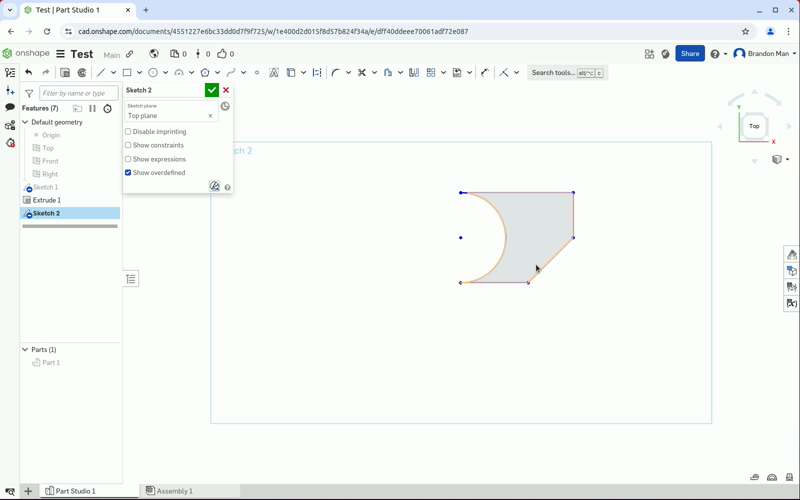
scroll(6)
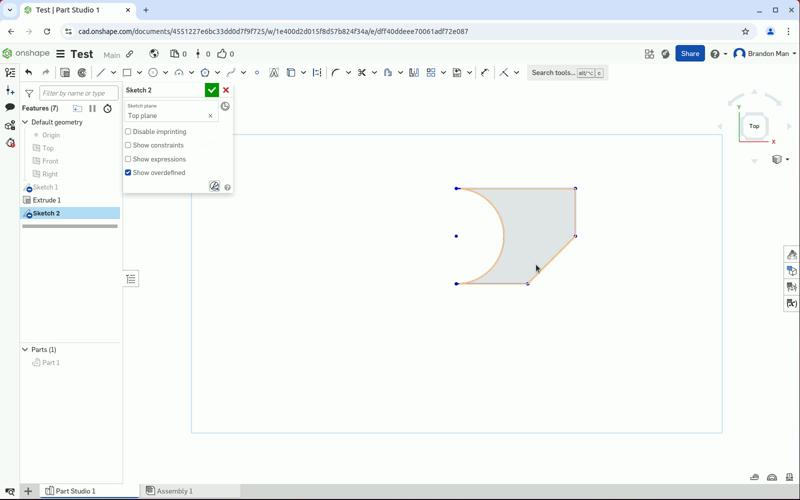
scroll(6)
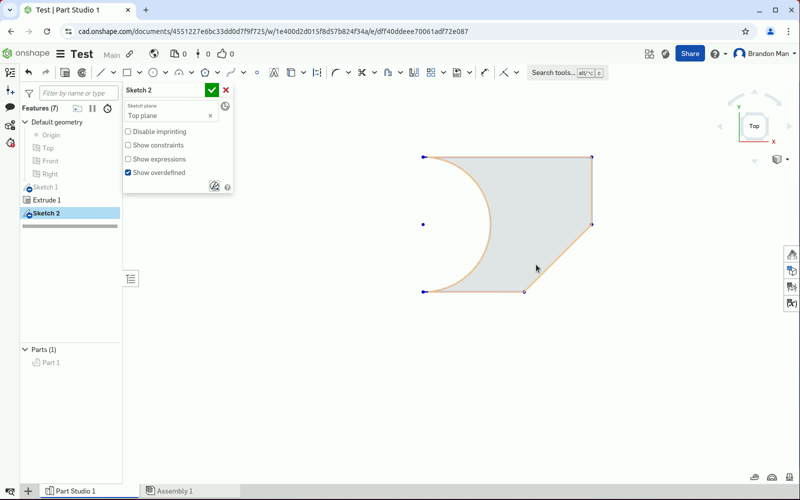
scroll(6)
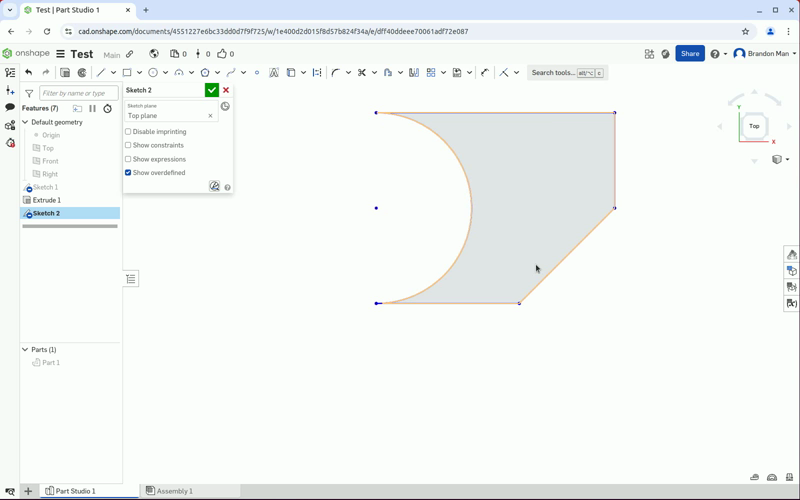
scroll(6)
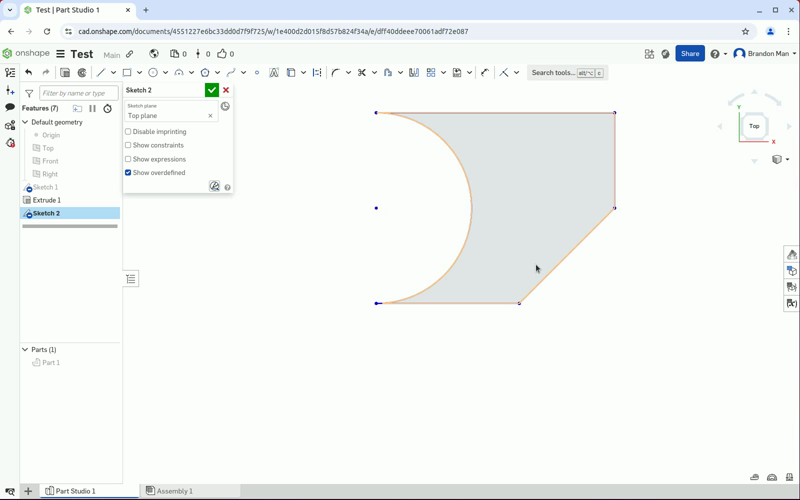
scroll(6)
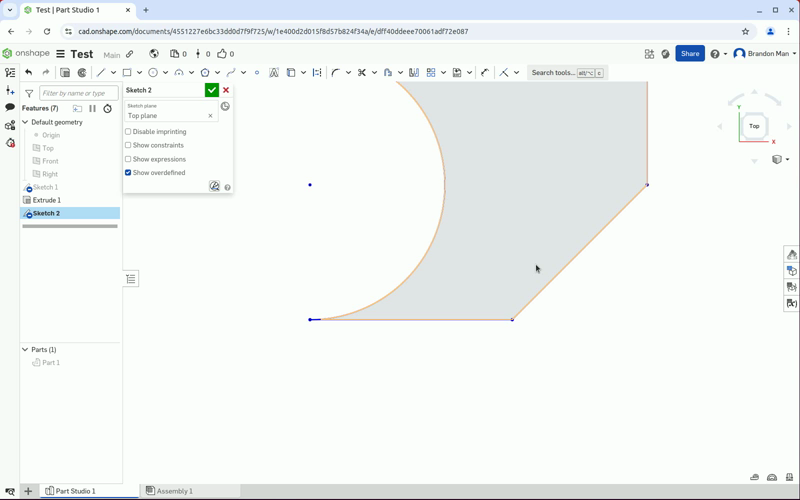
scroll(6)
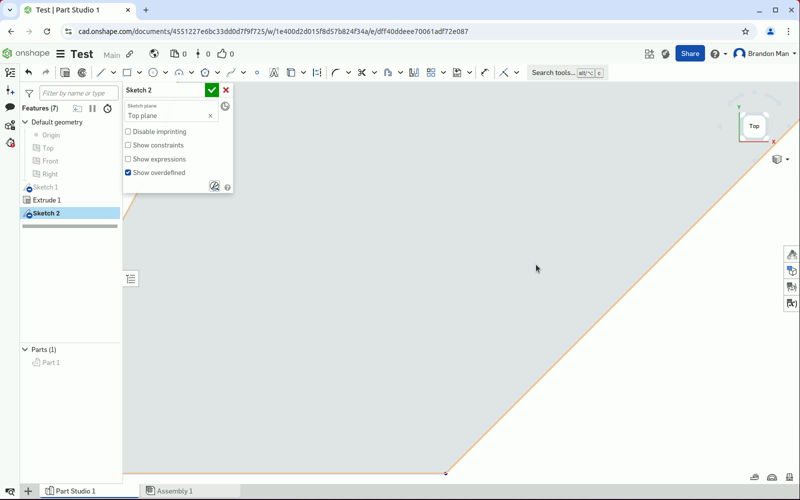
click(536, 264)
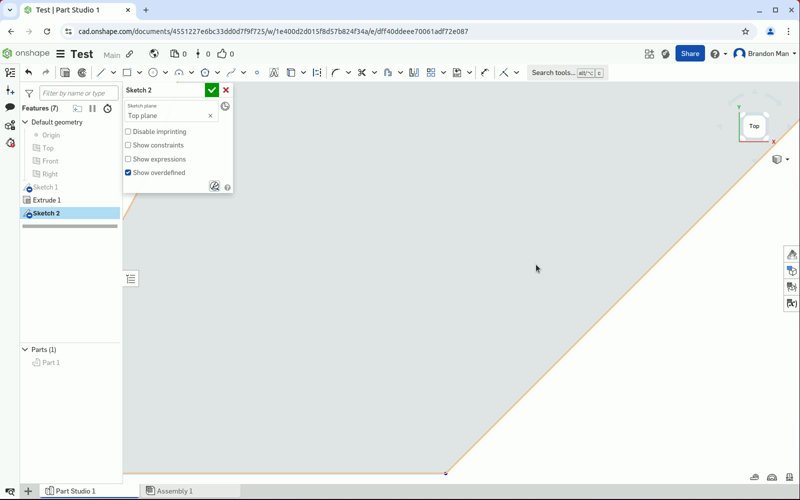
scroll(-6)
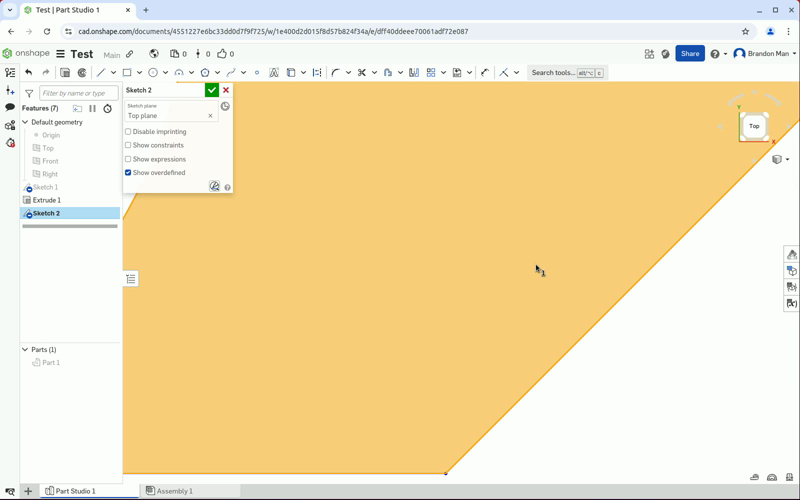
scroll(-6)
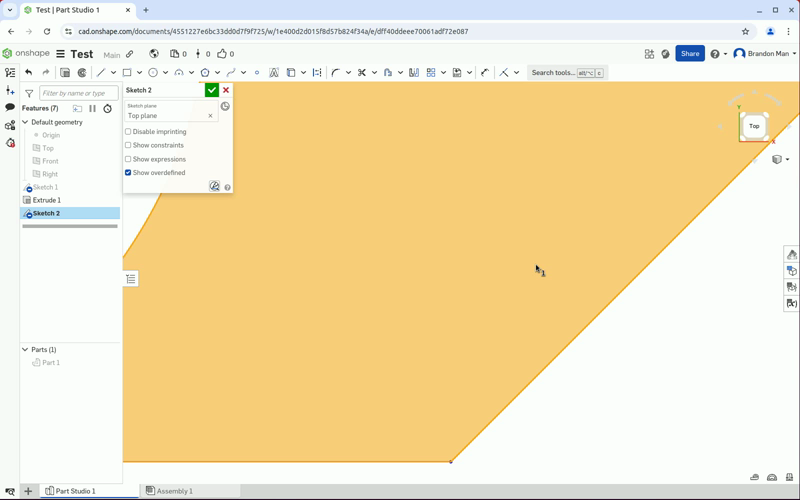
scroll(-6)
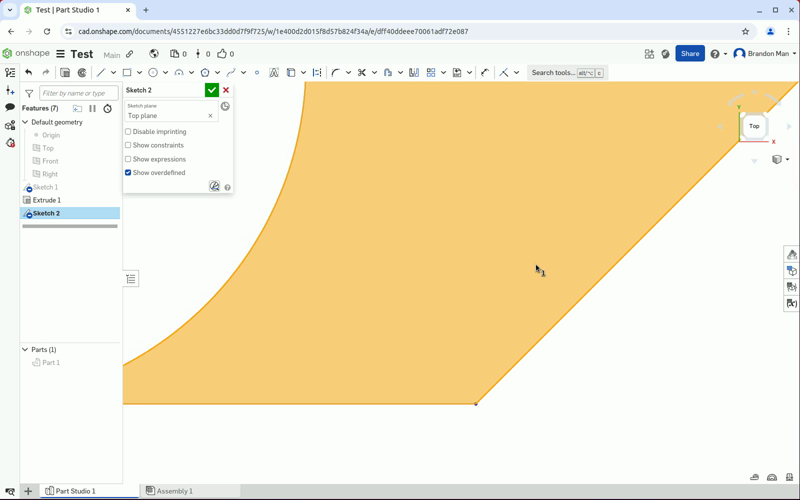
scroll(-6)
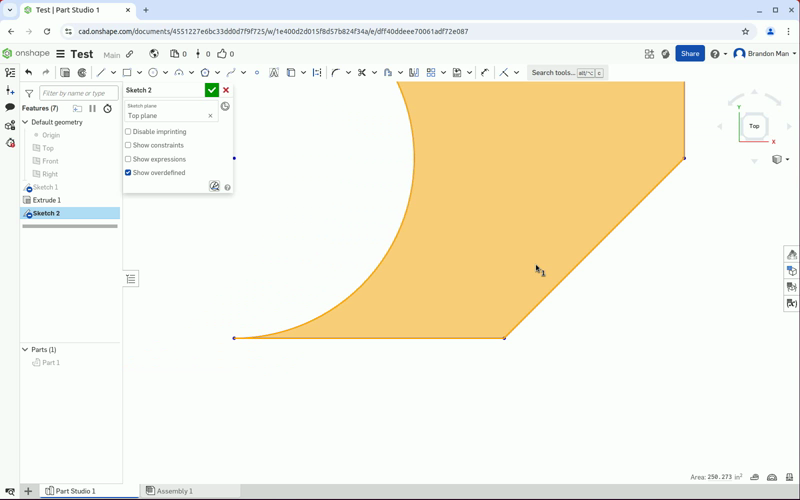
scroll(-6)
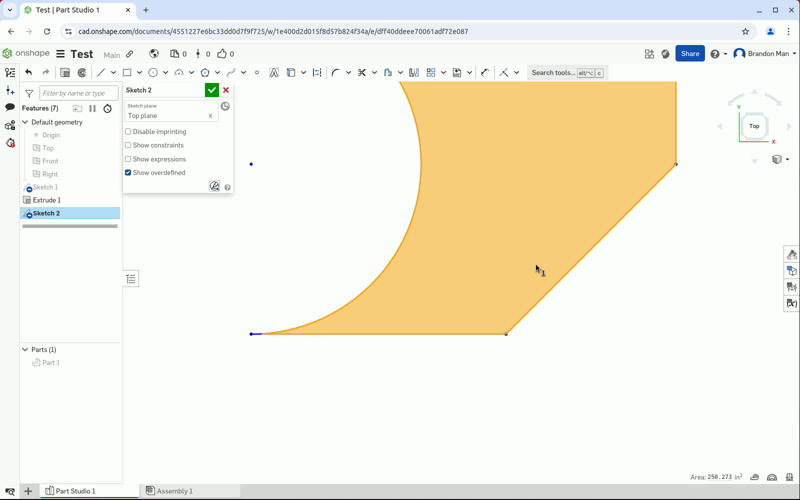
scroll(-6)
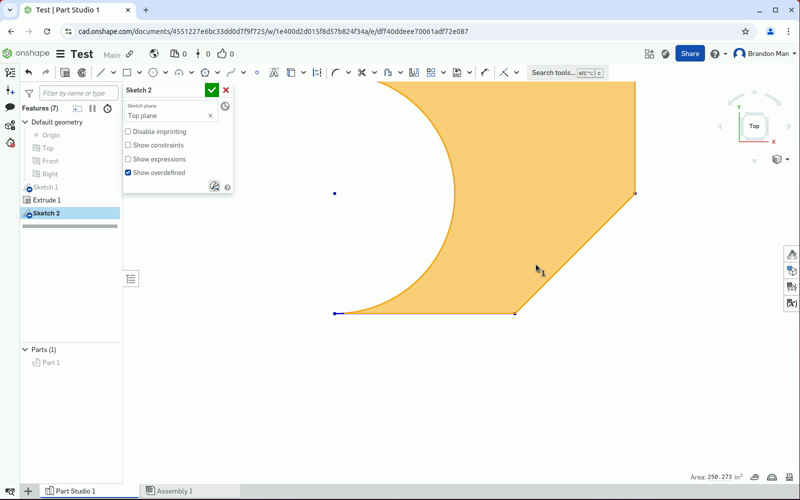
scroll(-6)
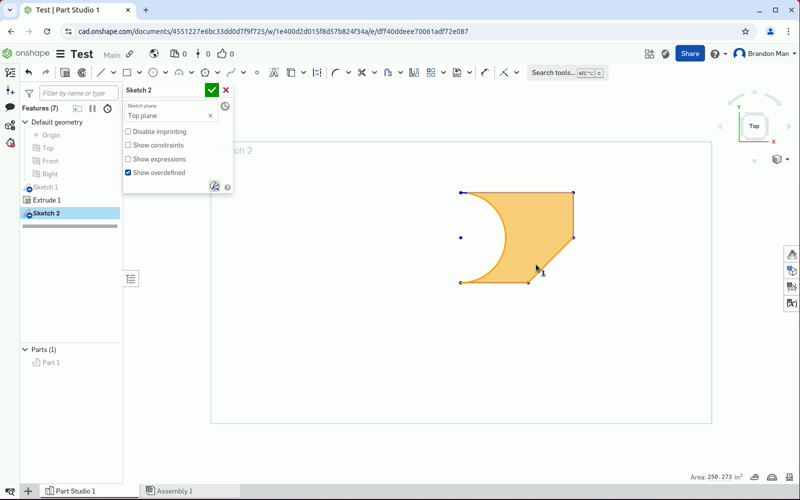
mouse_move(73, 352)
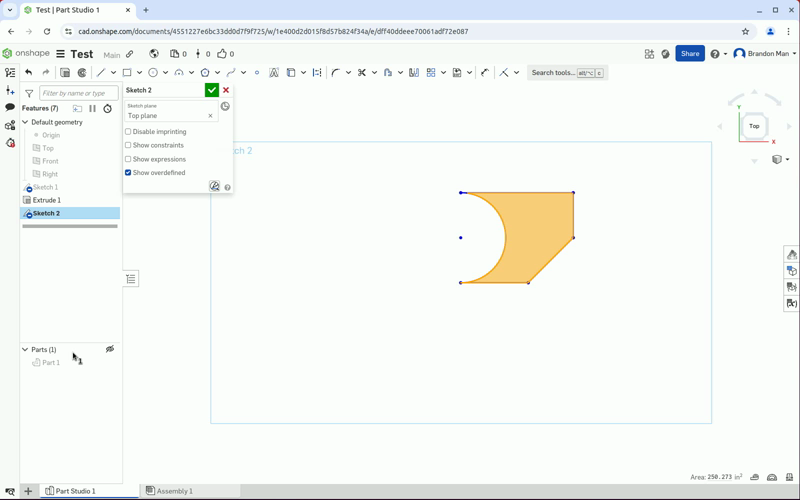
key(shift+y)
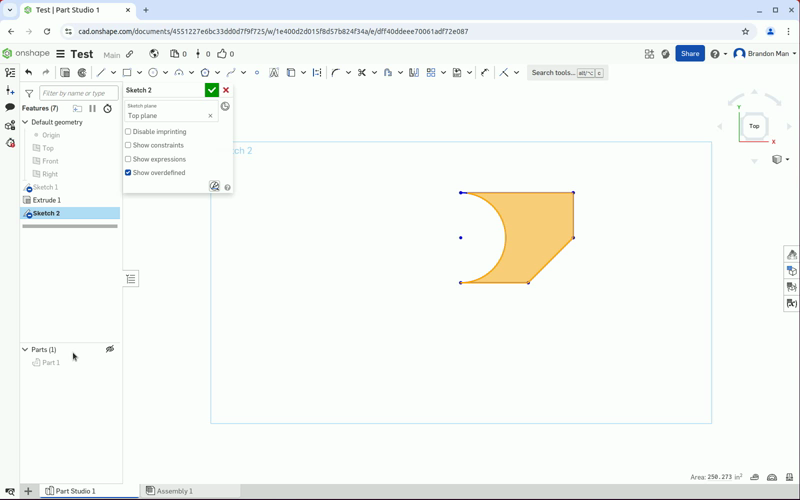
key(shift+e)
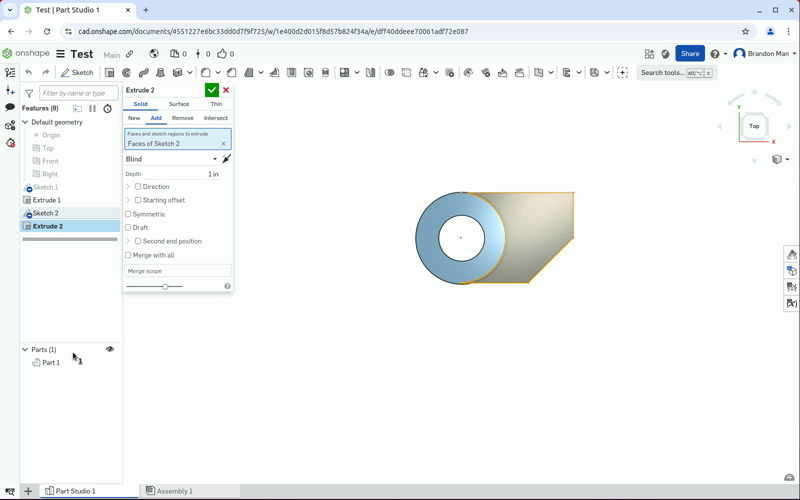
mouse_move(143, 106)
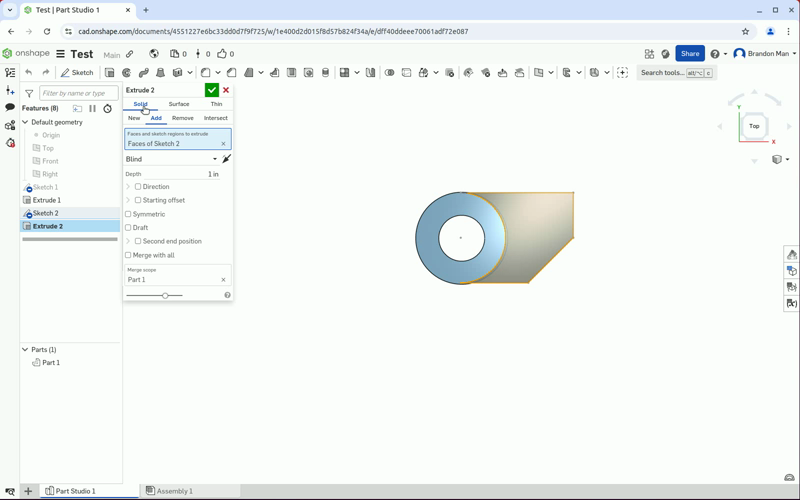
click(143, 106)
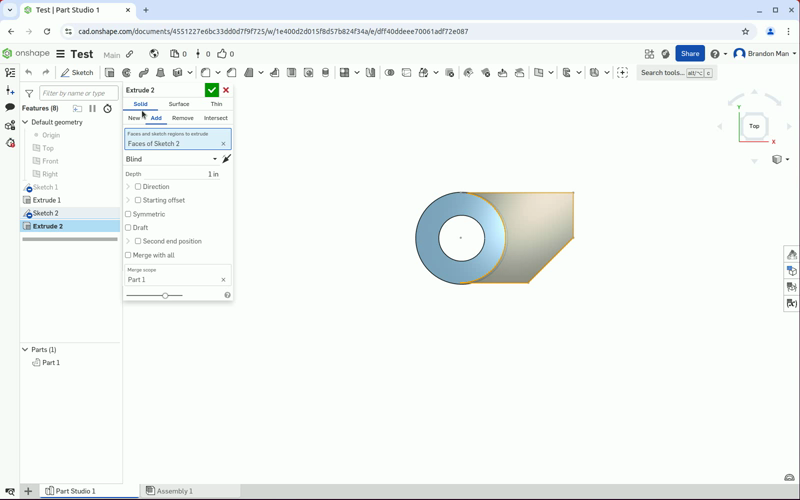
mouse_move(137, 120)
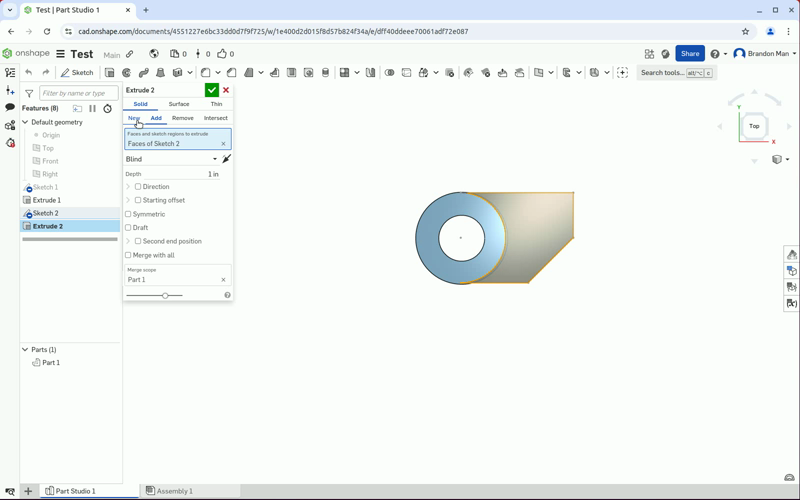
click(137, 120)
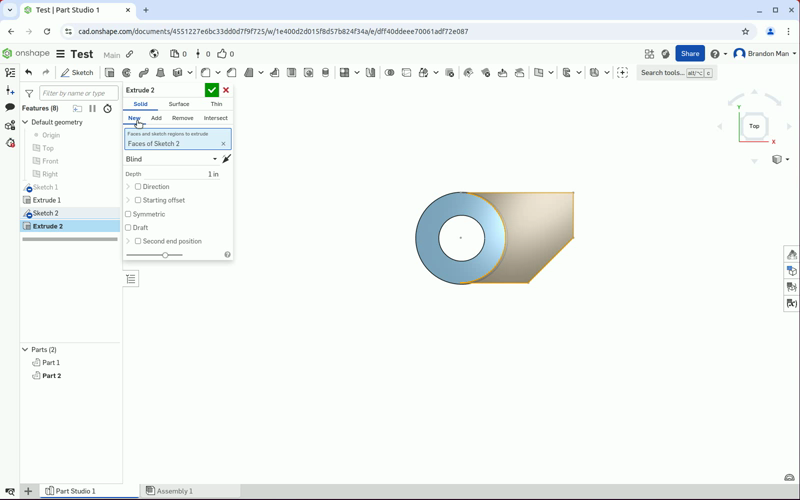
key(tab, 4)
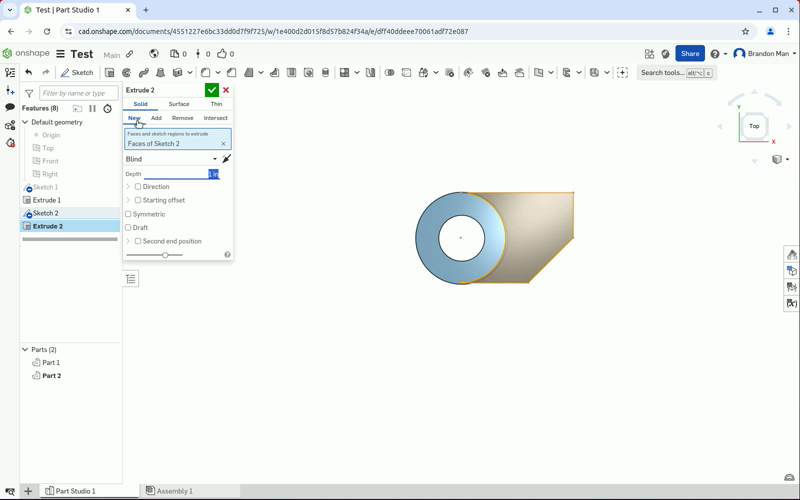
text(-4.574)
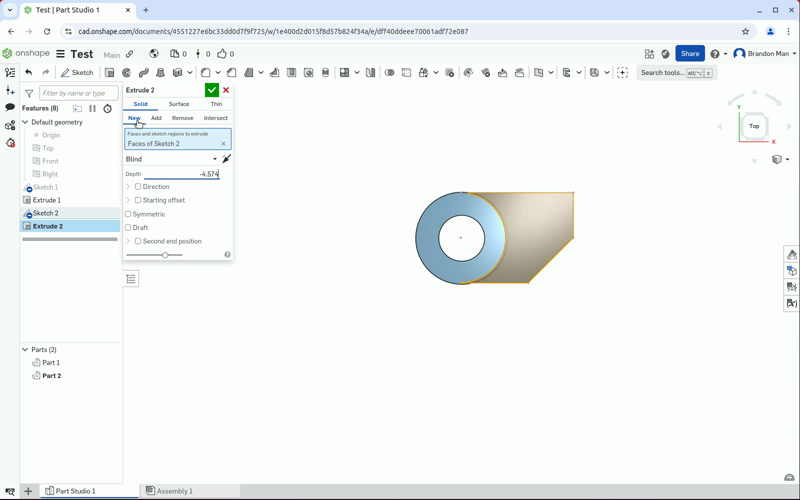
key(enter)
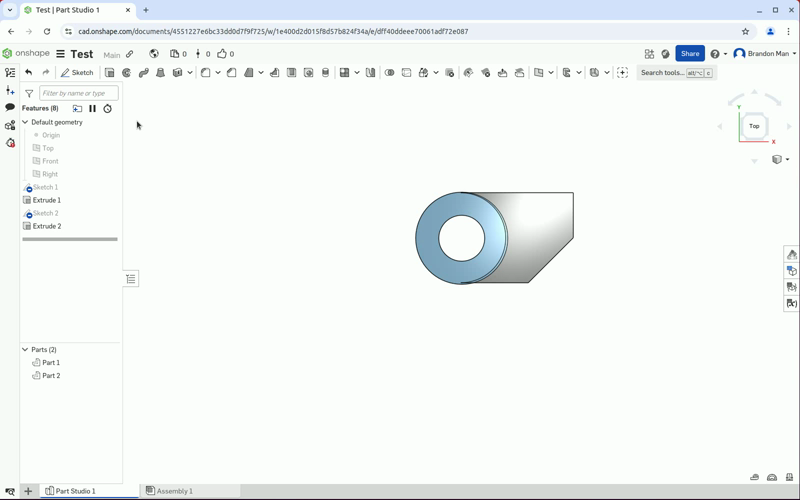
key(shift+h)
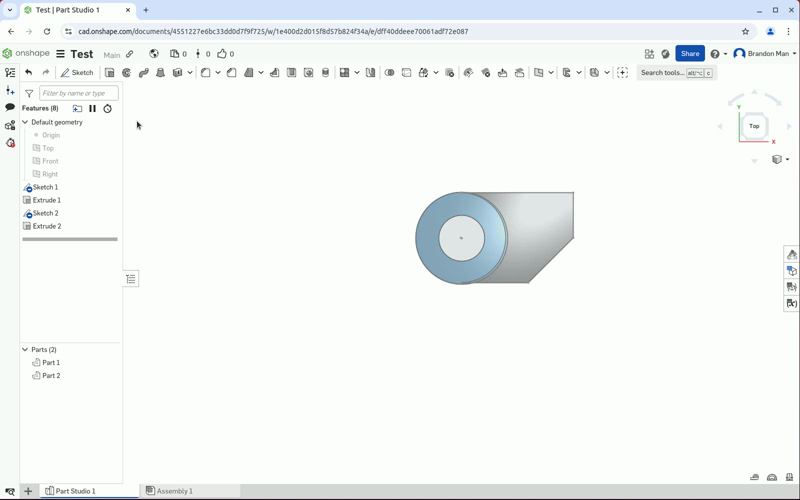
key(shift+h)
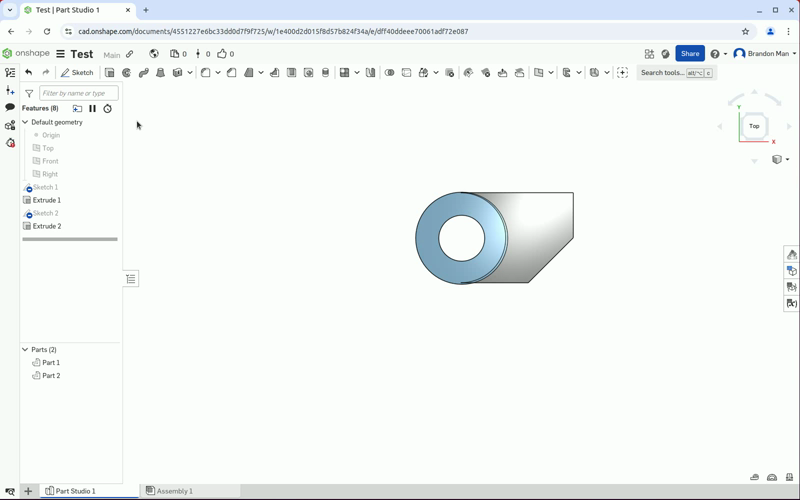
mouse_move(73, 189)
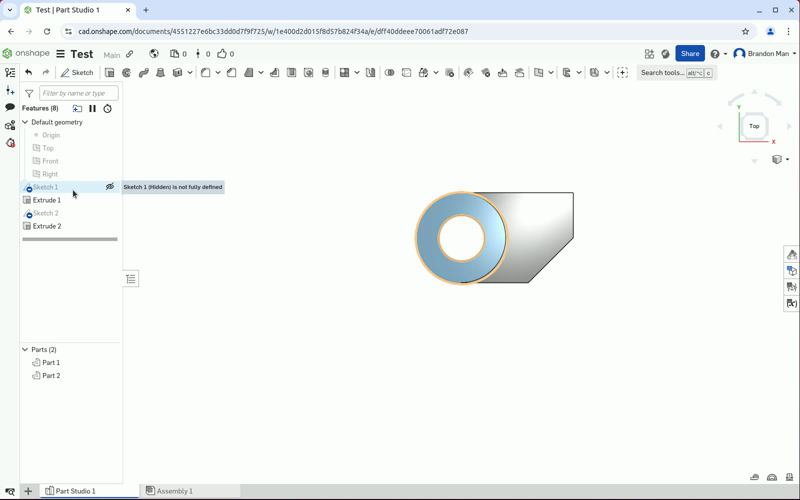
click(73, 189)
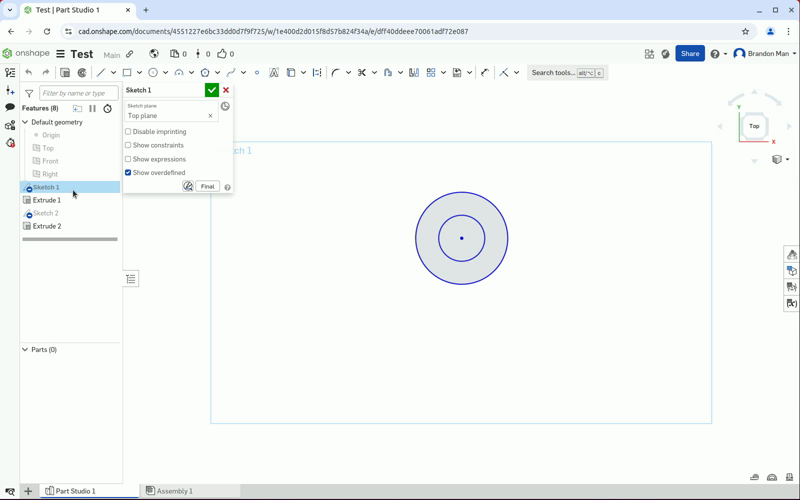
mouse_move(229, 92)
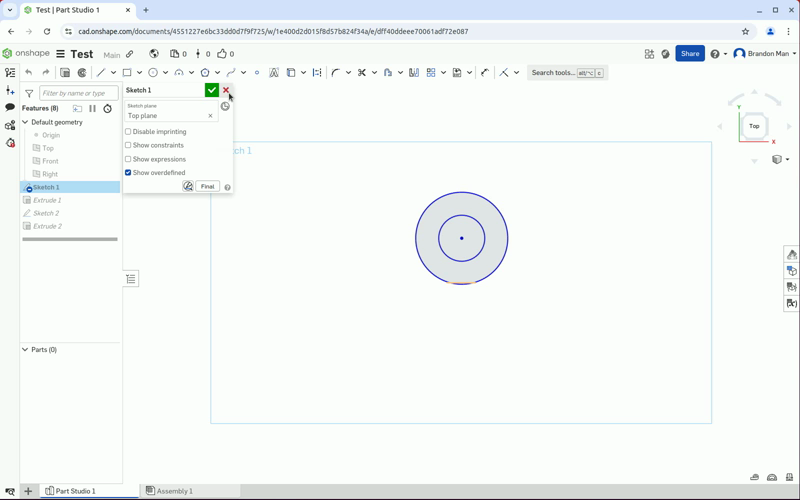
click(229, 92)
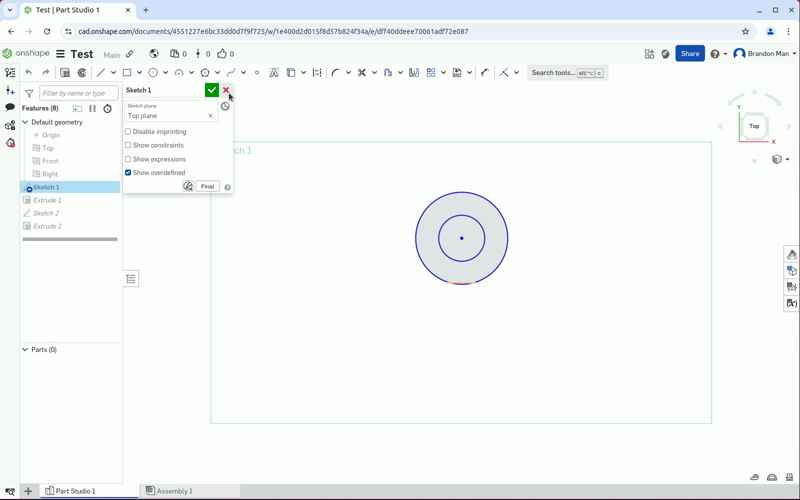
key(shift+s)
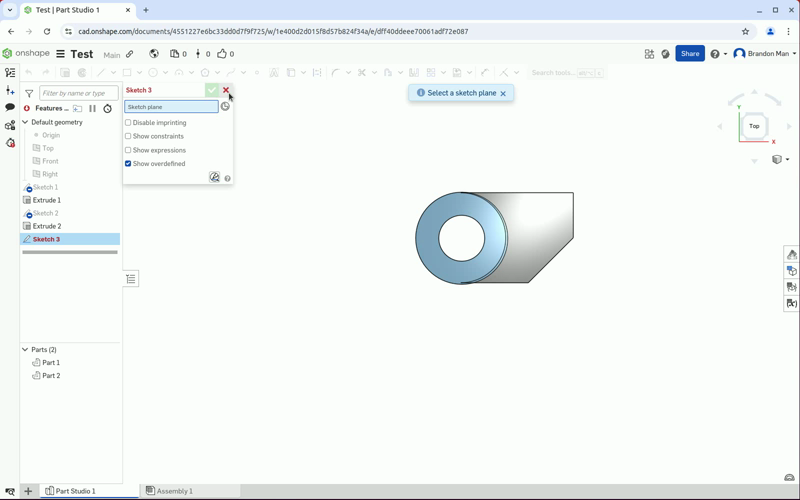
mouse_move(73, 150)
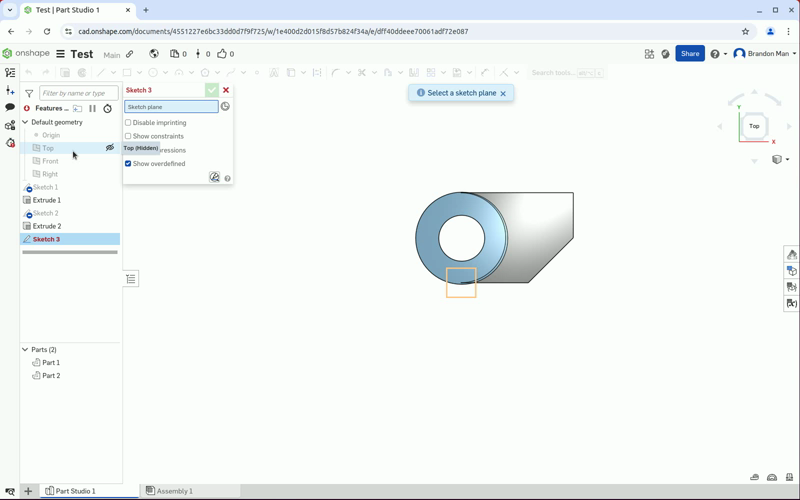
click(73, 150)
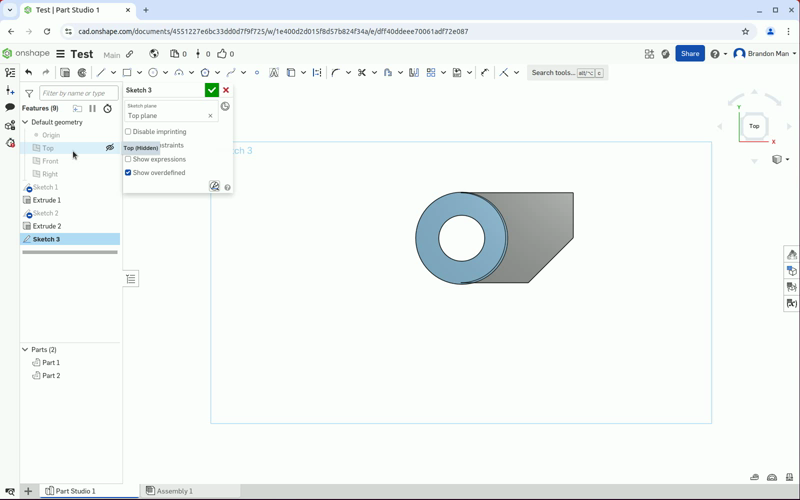
mouse_move(73, 352)
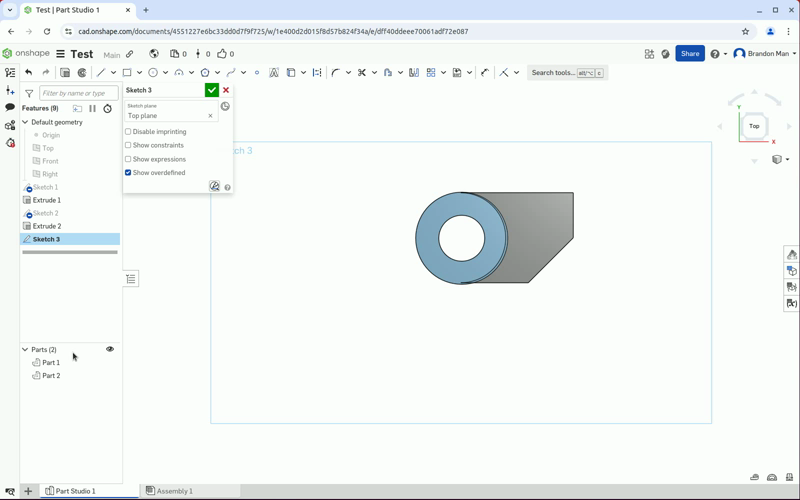
key(y)
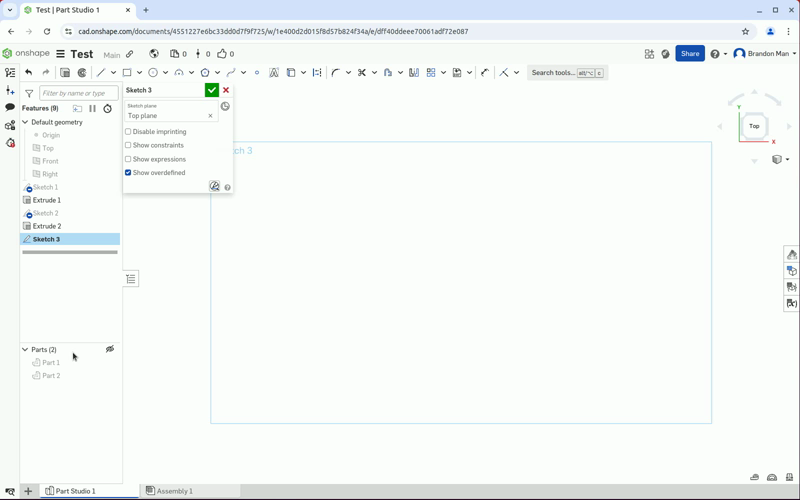
key(c)
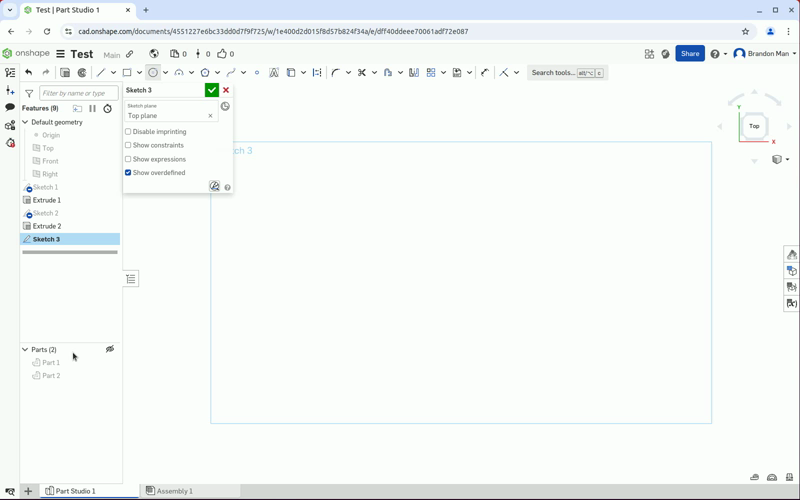
key_down(shift)
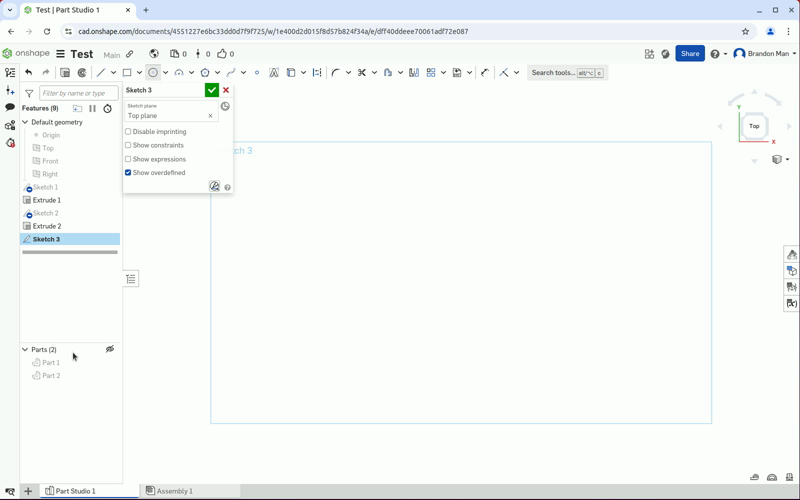
mouse_move(461, 238)
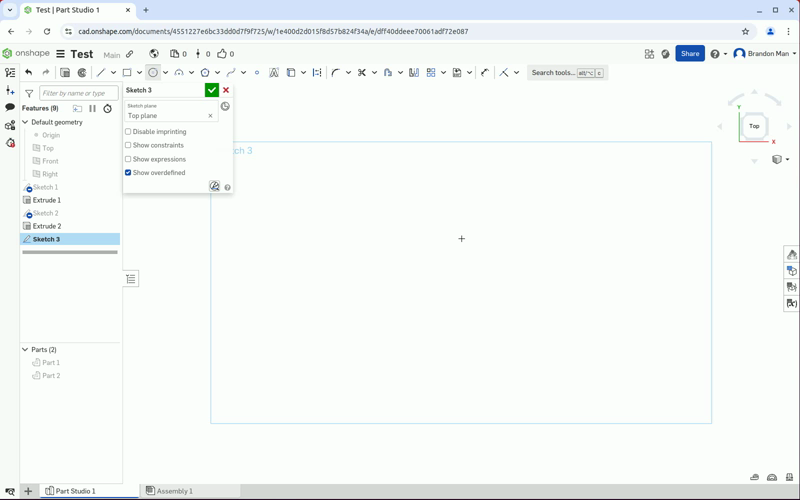
click(461, 238)
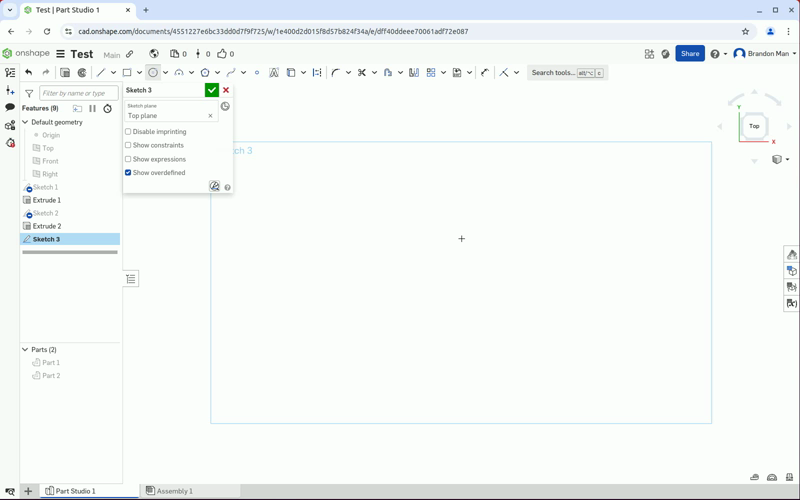
key_up(shift)
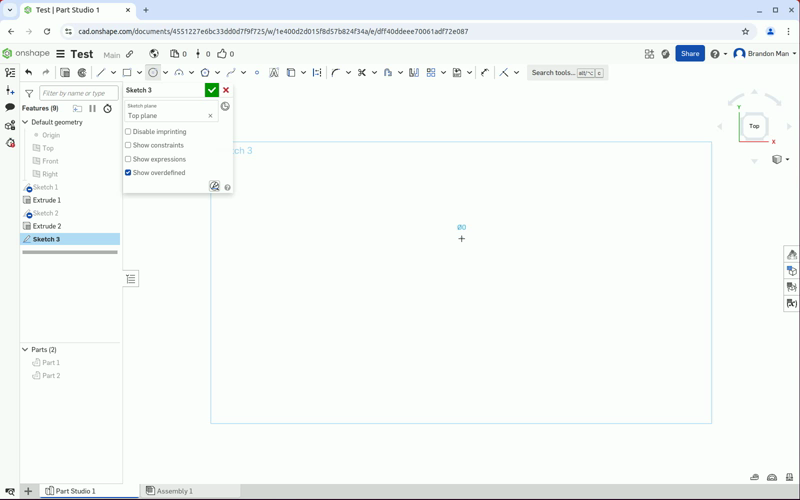
mouse_move(507, 238)
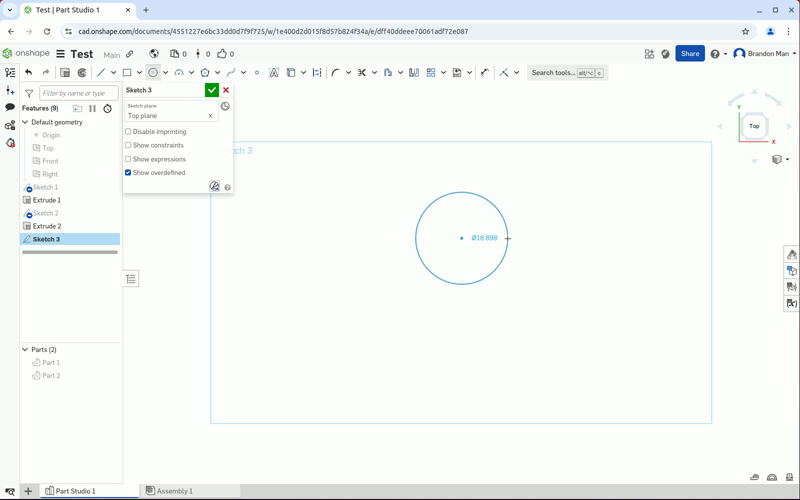
click(507, 238)
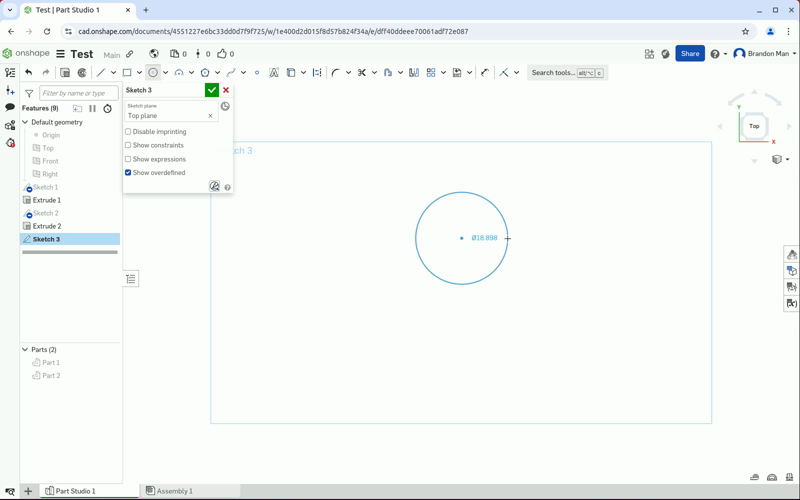
key(esc)
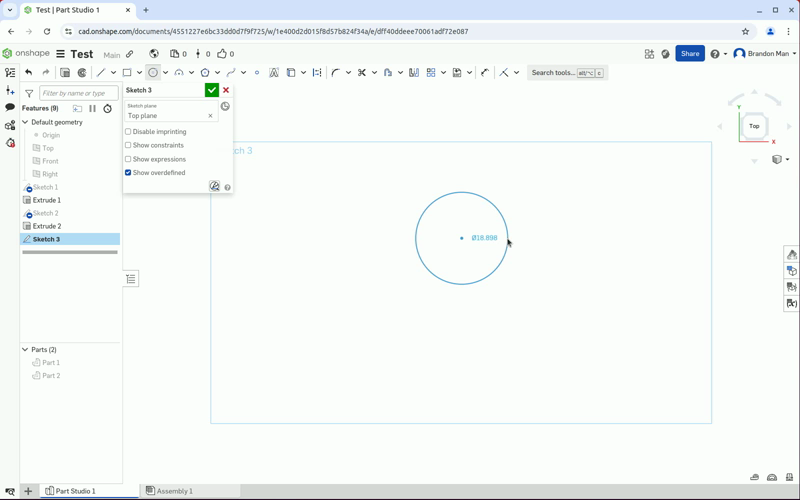
key(c)
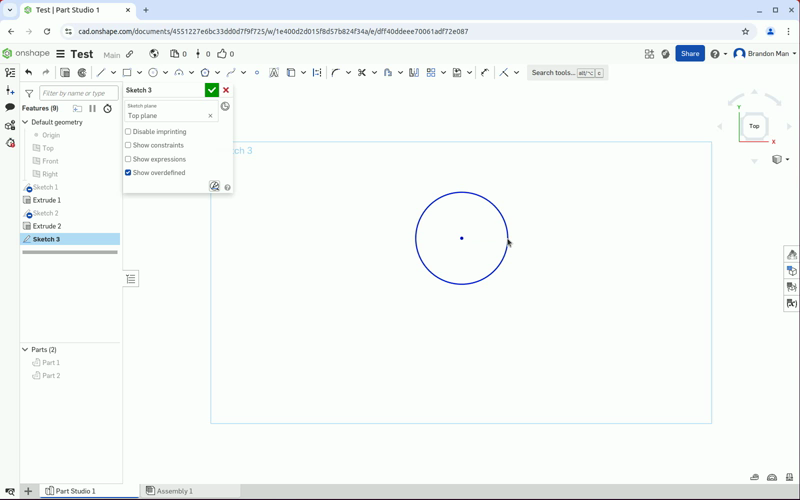
key_down(shift)
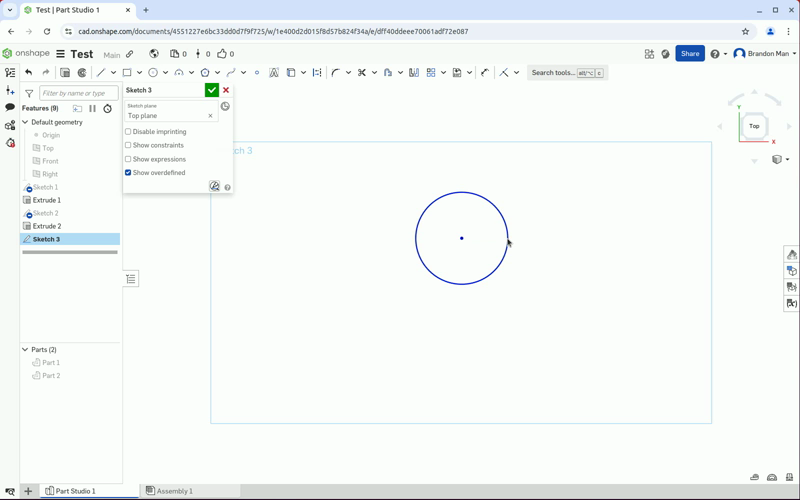
mouse_move(461, 238)
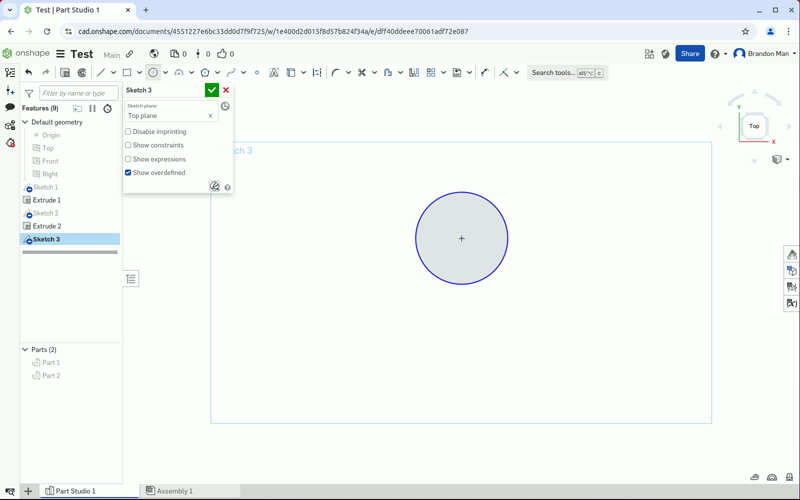
click(461, 238)
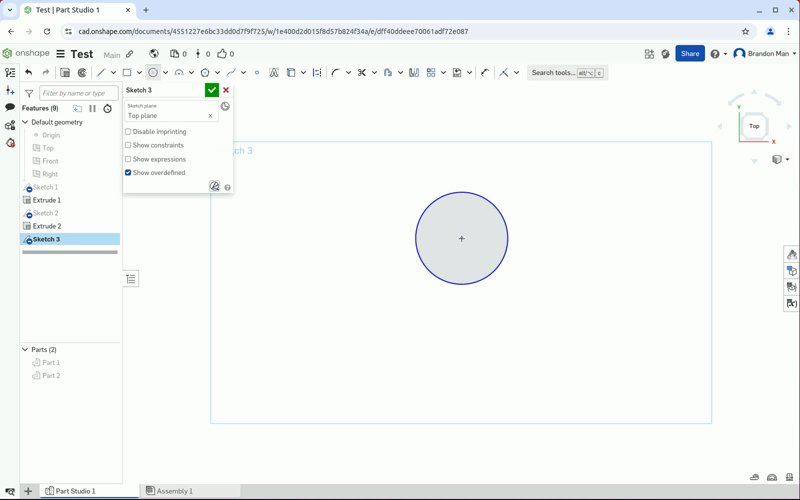
key_up(shift)
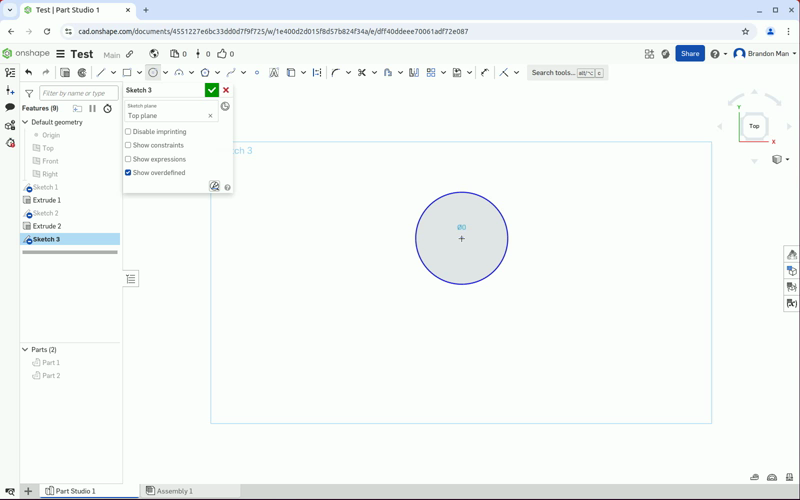
mouse_move(484, 238)
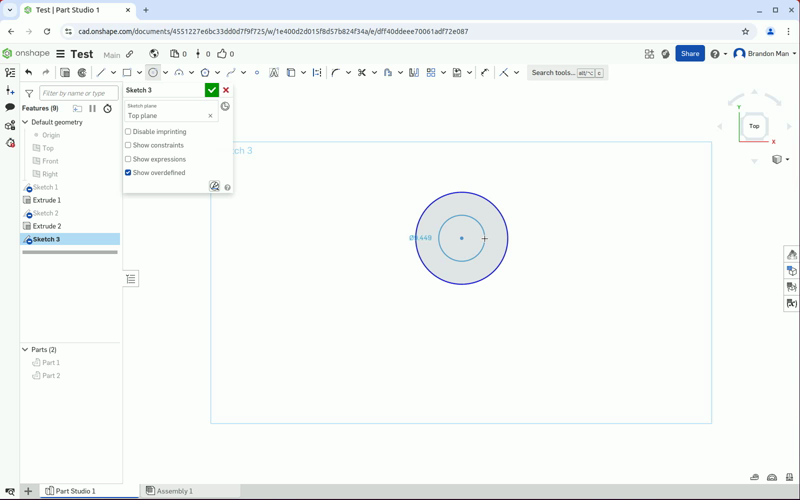
click(484, 238)
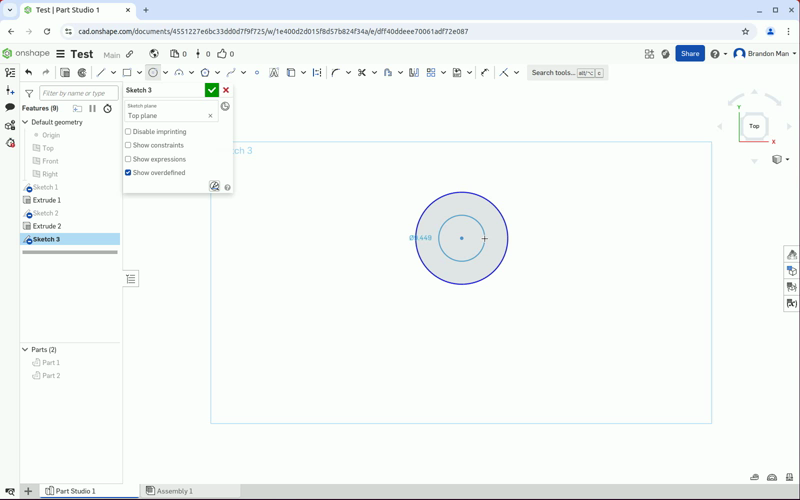
key(esc)
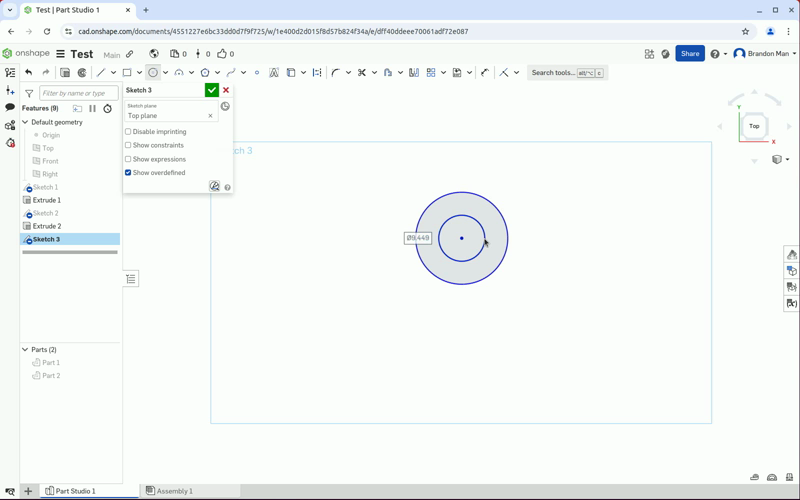
mouse_move(436, 231)
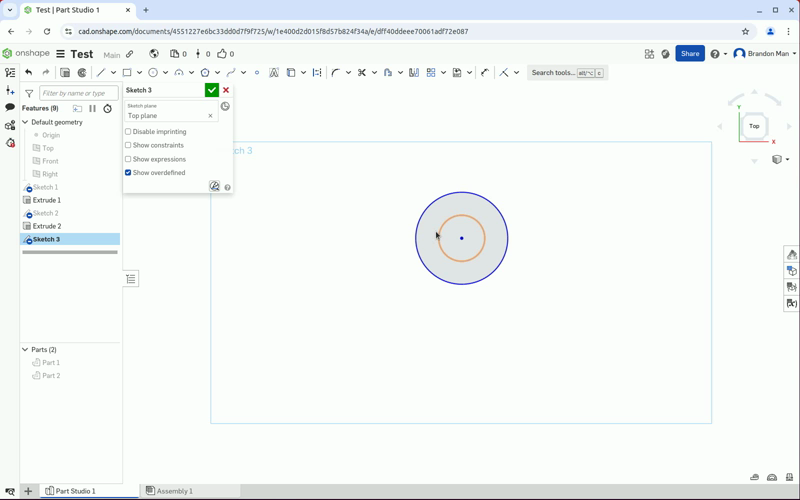
click(436, 231)
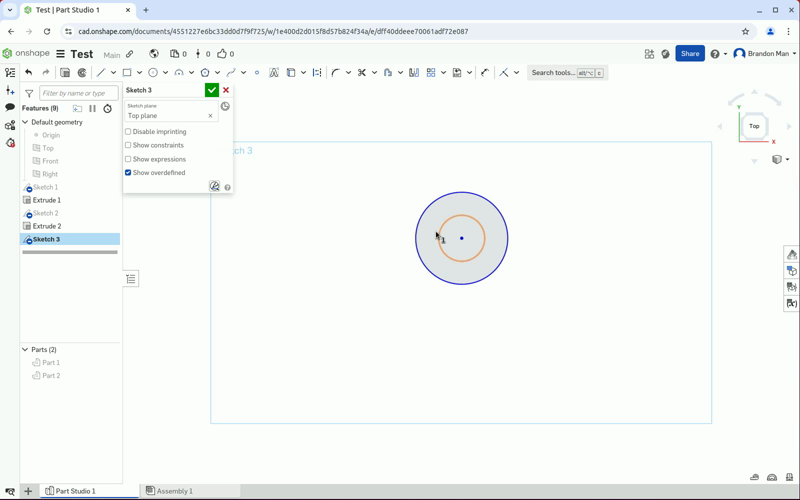
mouse_move(73, 352)
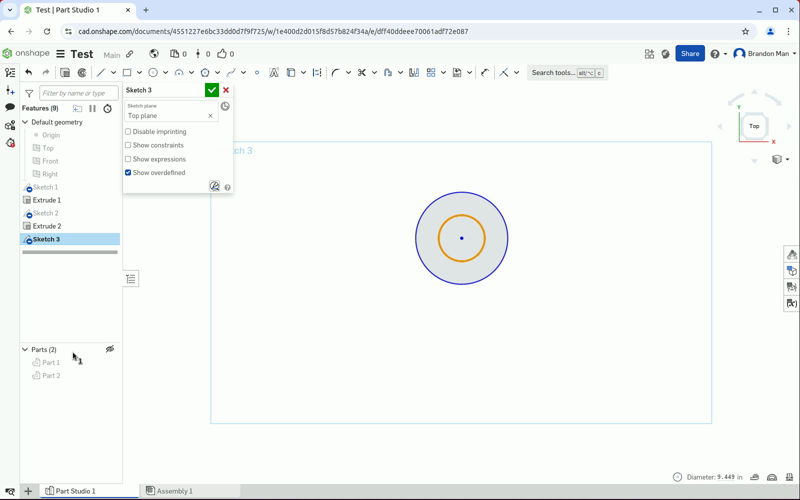
key(shift+y)
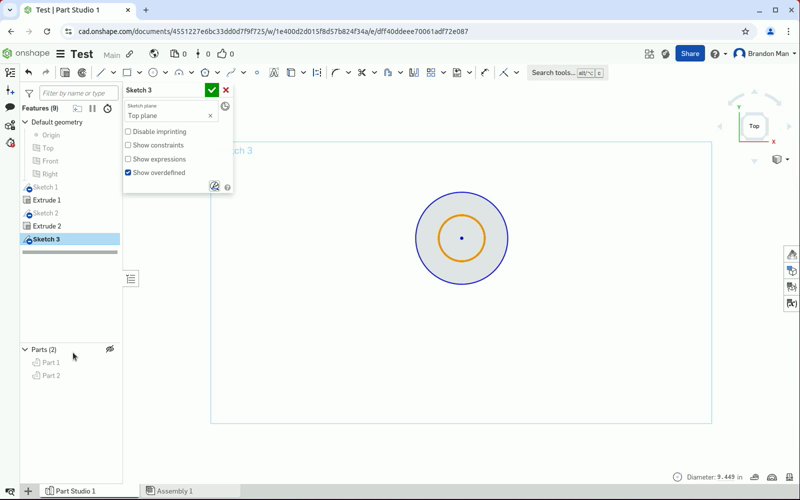
key(shift+e)
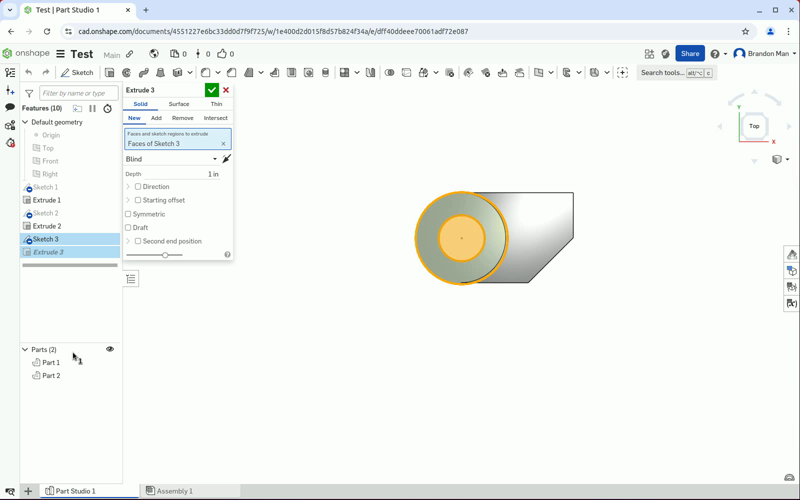
mouse_move(143, 106)
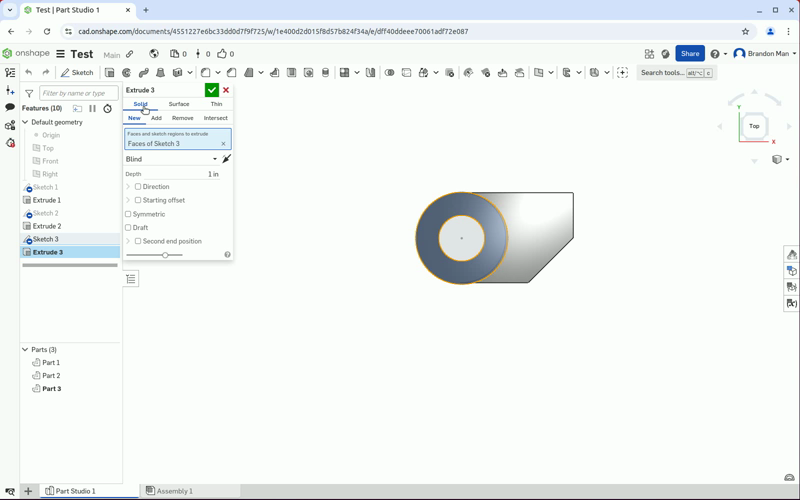
click(143, 106)
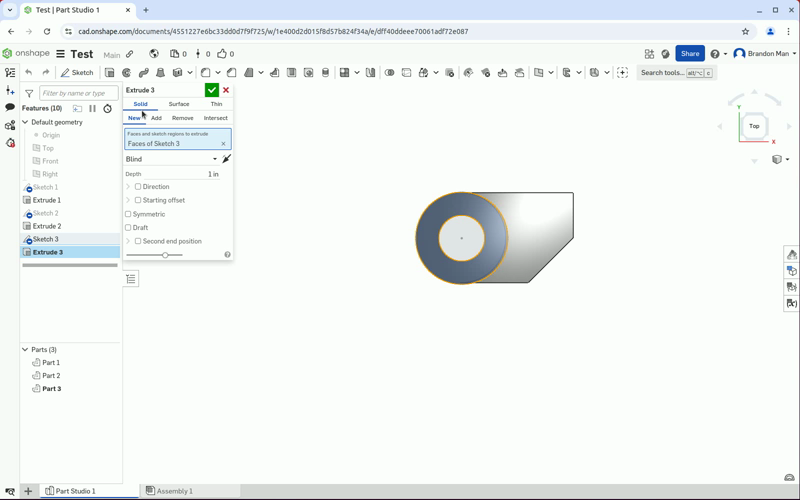
mouse_move(137, 120)
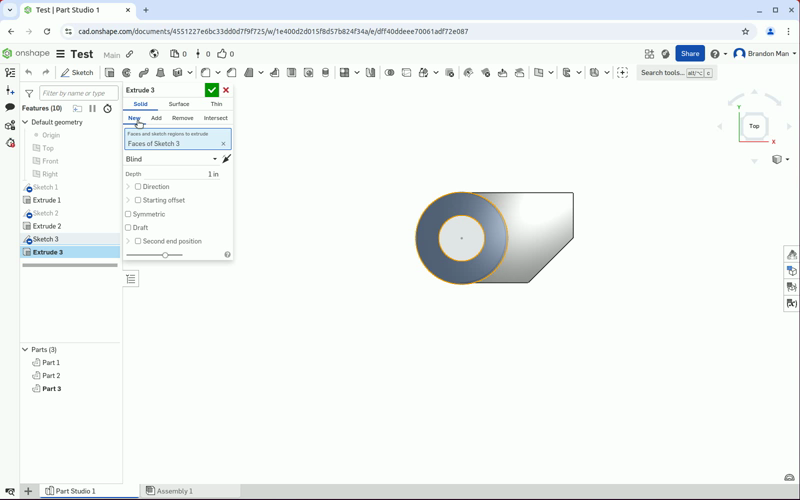
click(137, 120)
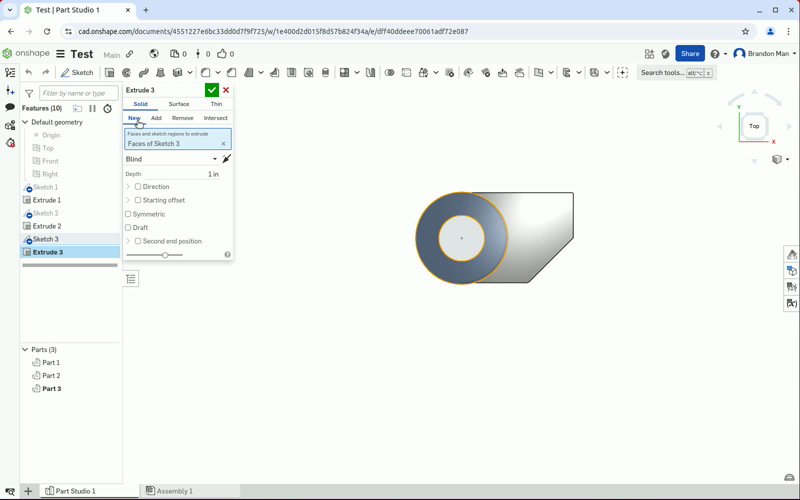
key(tab, 4)
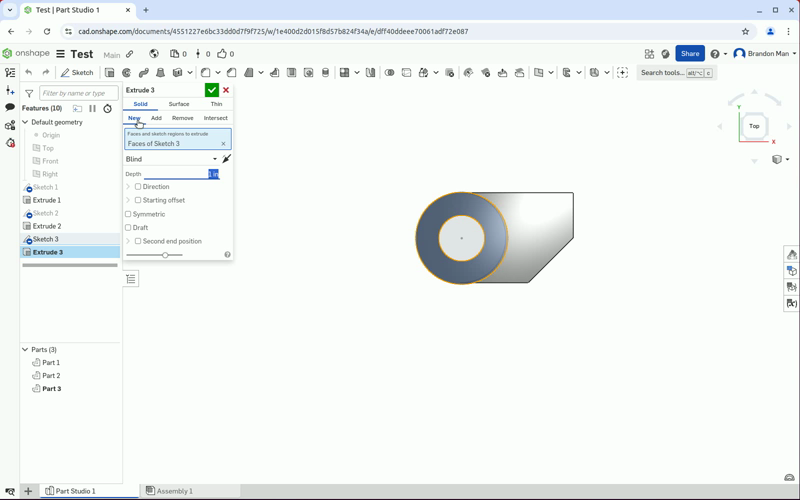
text(9.147)
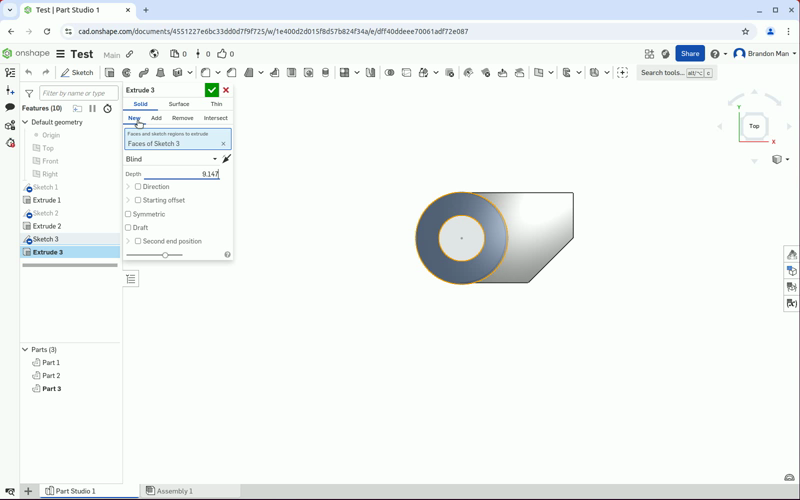
key(enter)
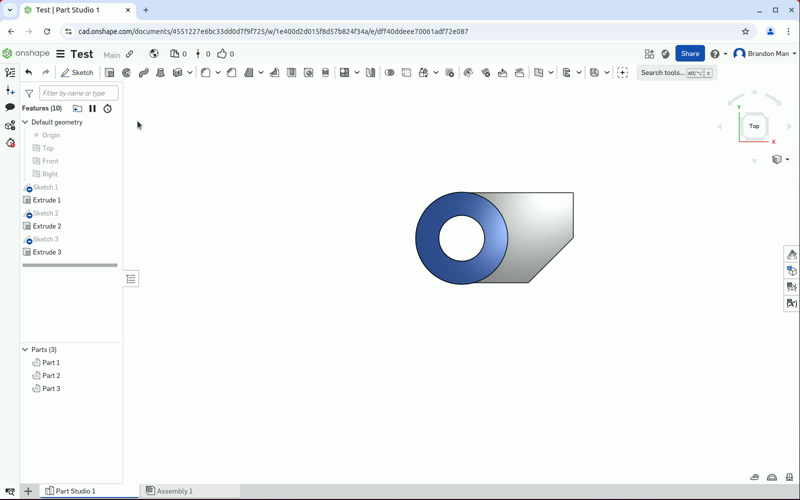
key(shift+h)
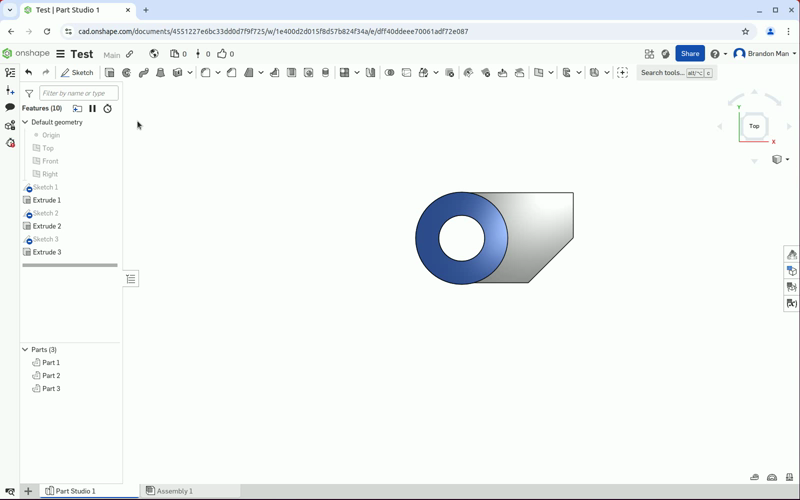
key(shift+h)
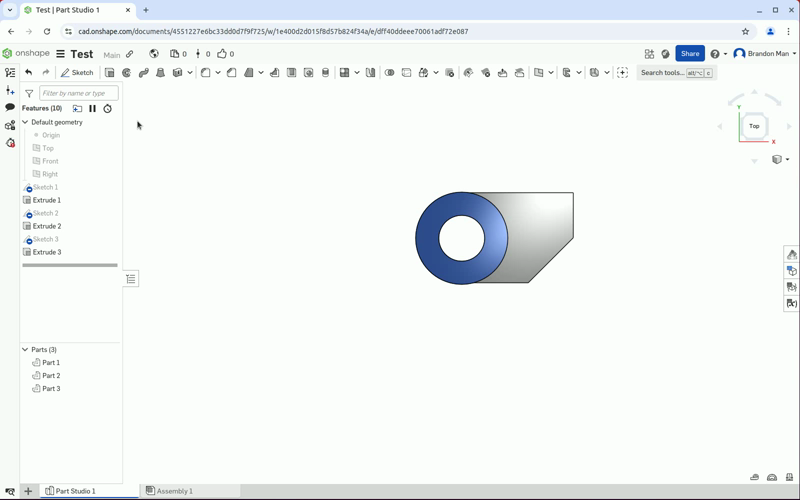
key(shift+7)
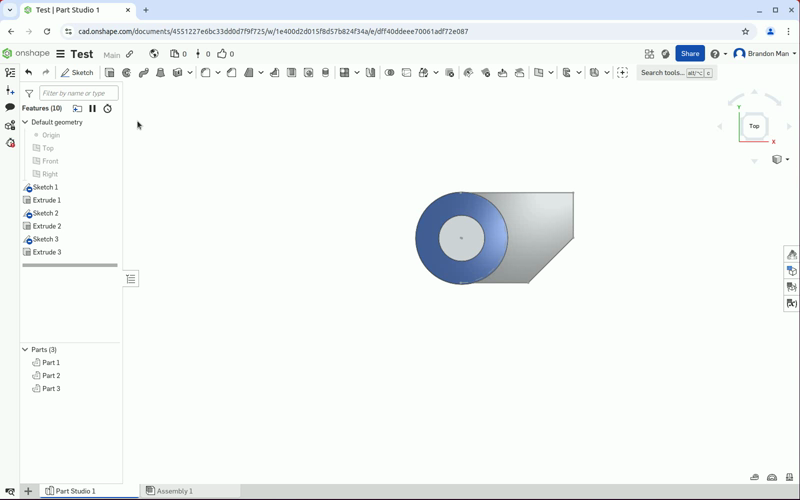
key(up, 3)
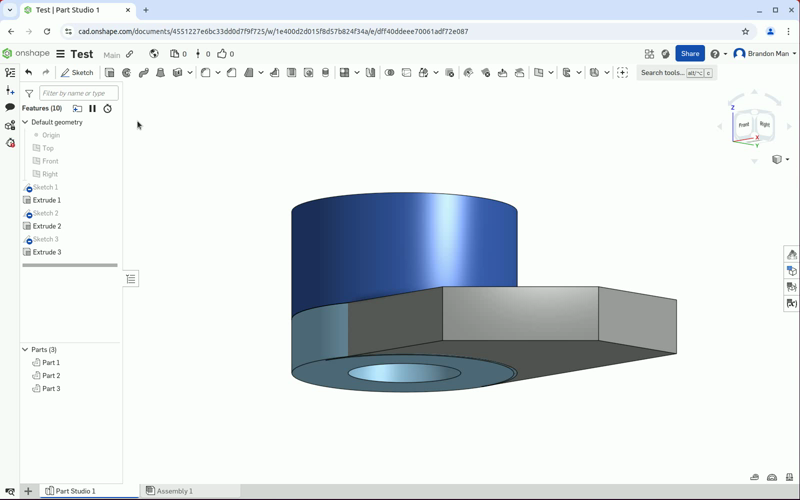
key(left, 3)
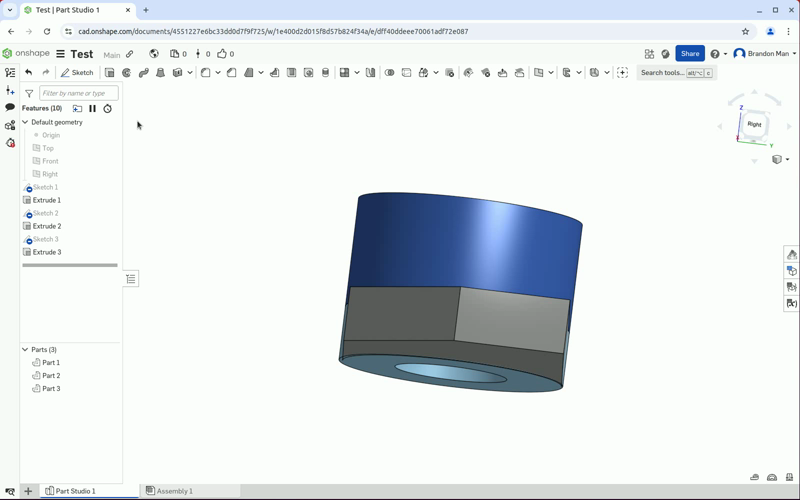
key(right, 3)
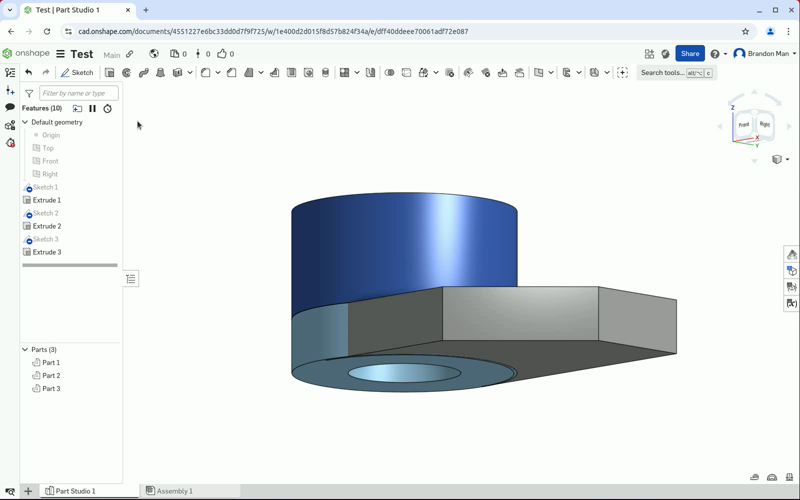
key(down, 3)
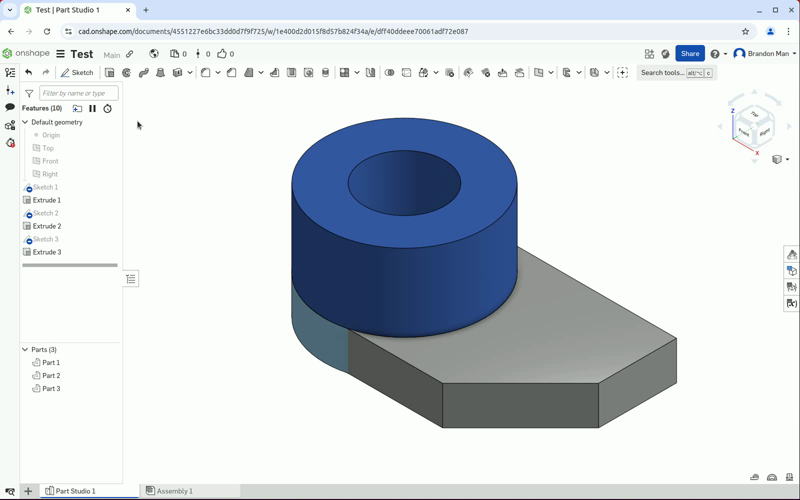
mouse_move(73, 189)
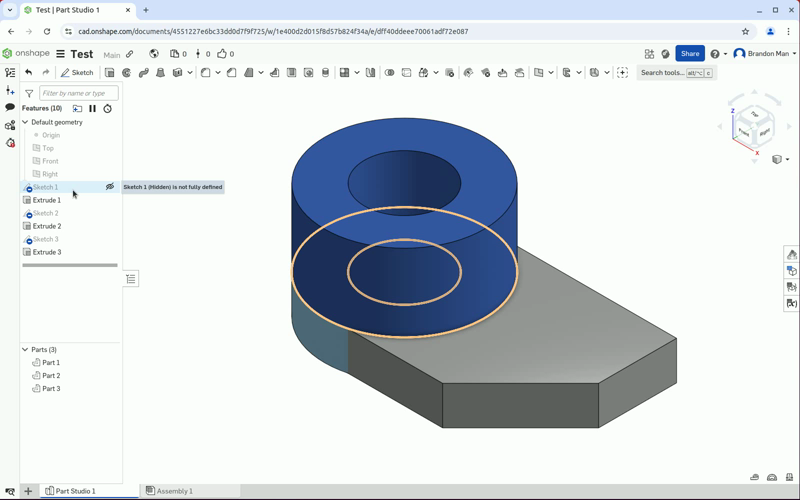
click(73, 189)